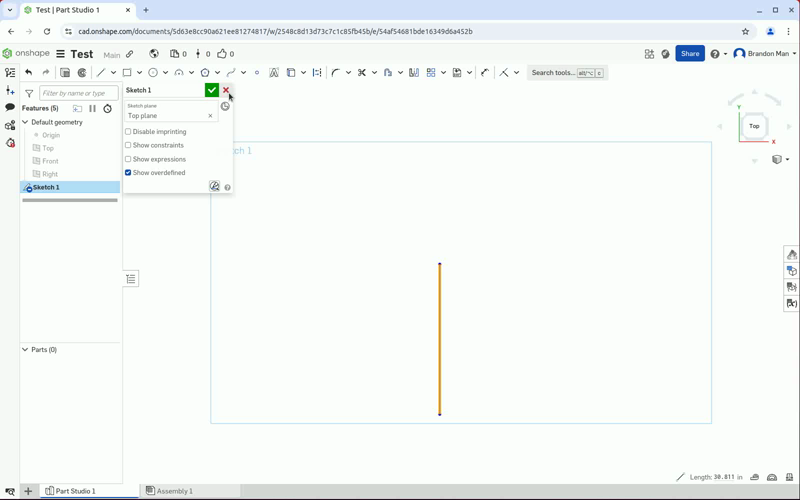
key(shift+h)
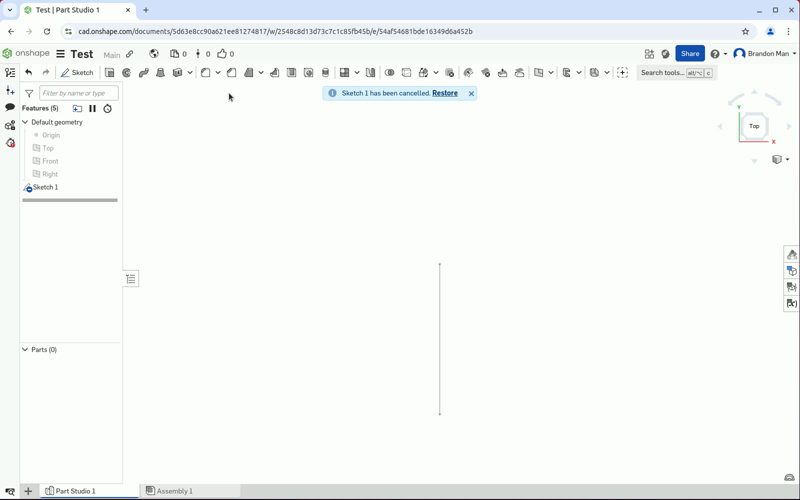
mouse_move(73, 352)
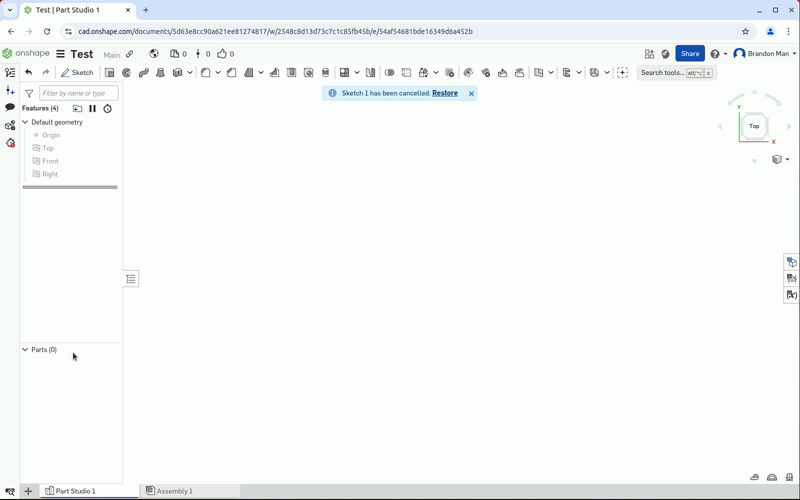
key(y)
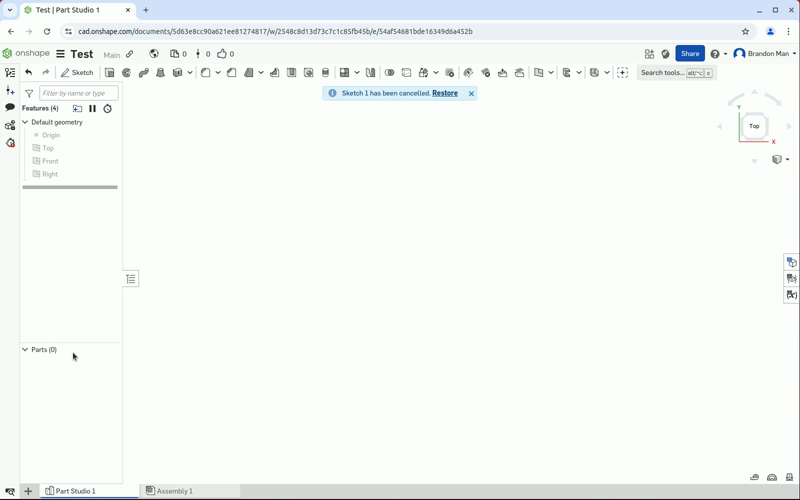
key(shift+p)
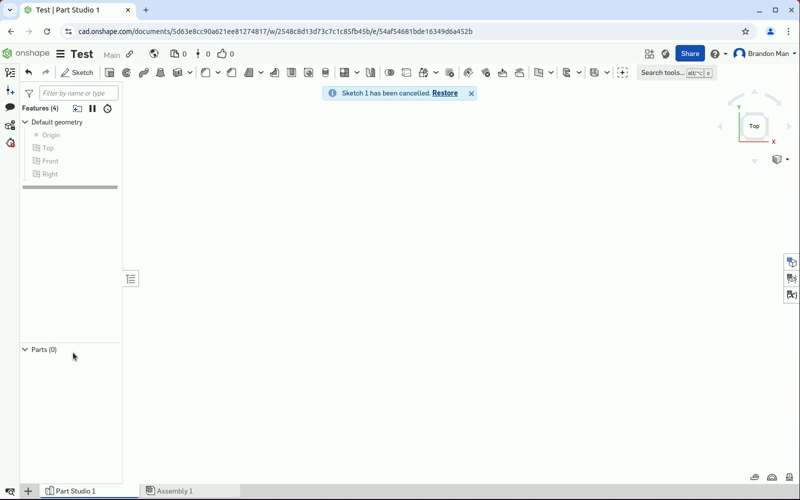
key(space)
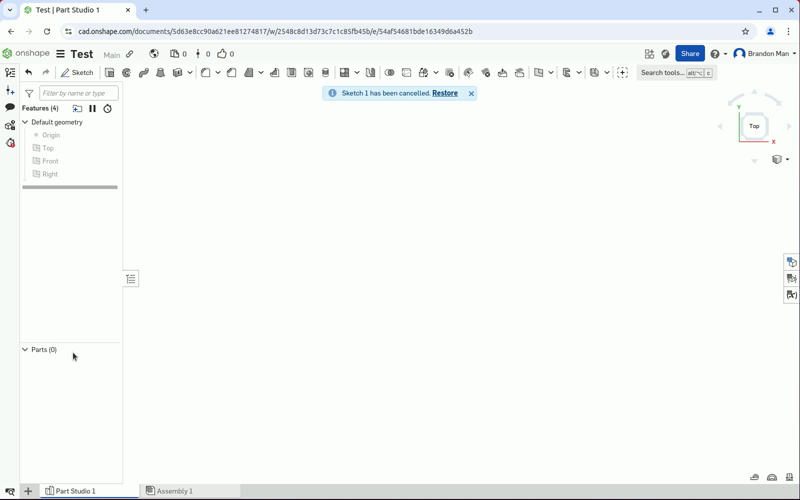
key_down(shift)
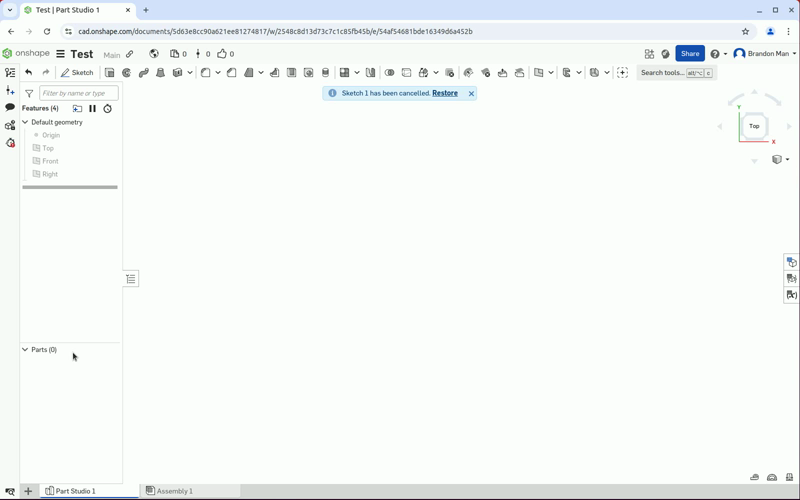
key(up)
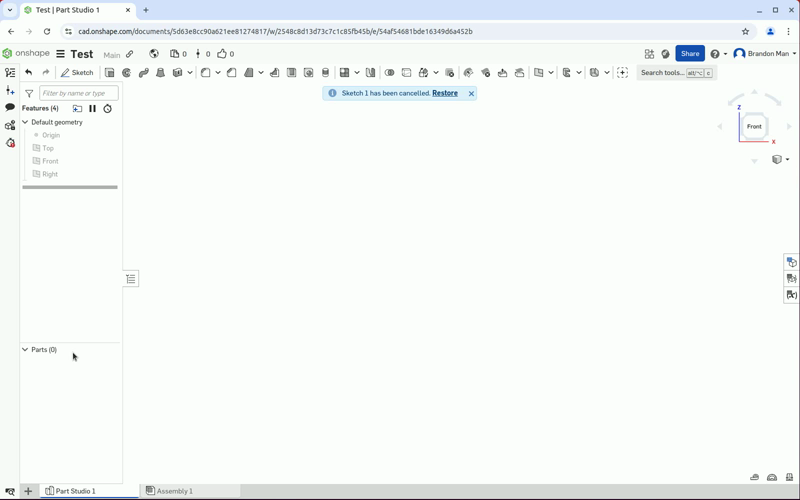
key_up(shift)
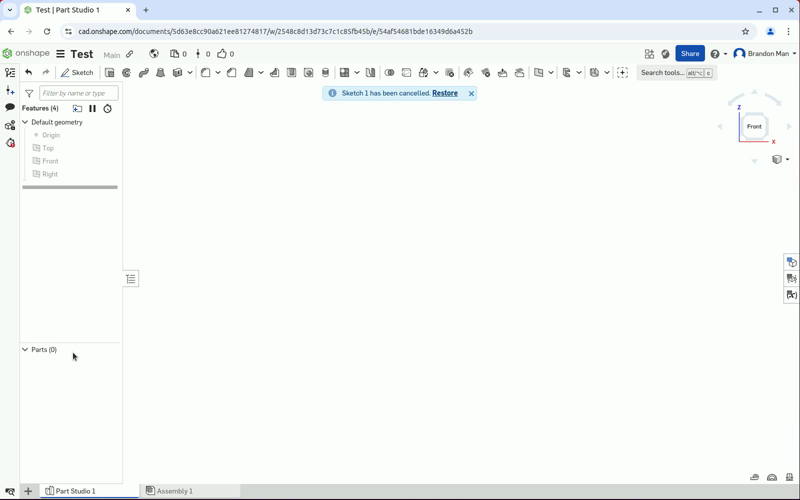
mouse_move(73, 352)
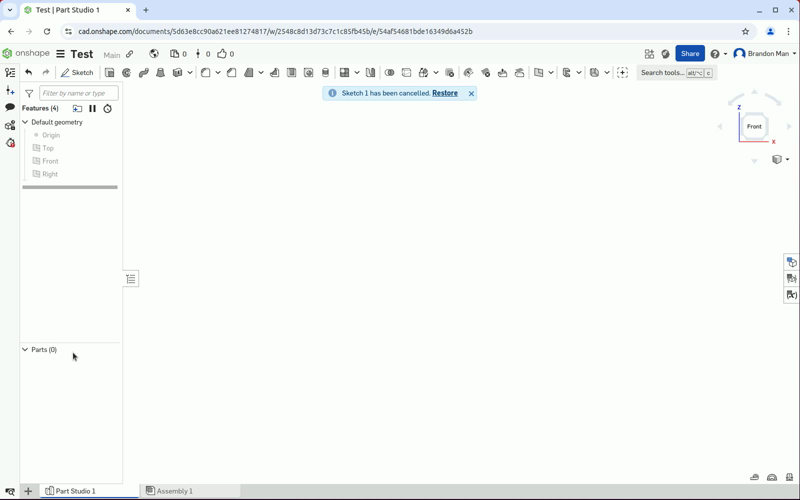
key(shift+y)
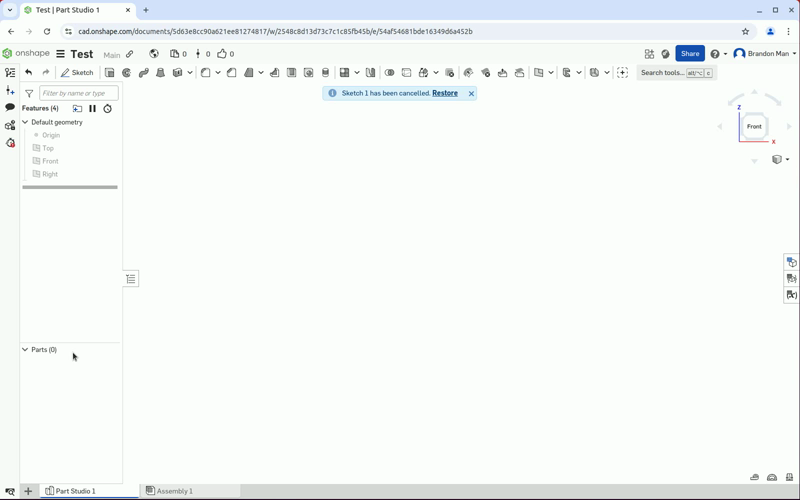
key(shift+s)
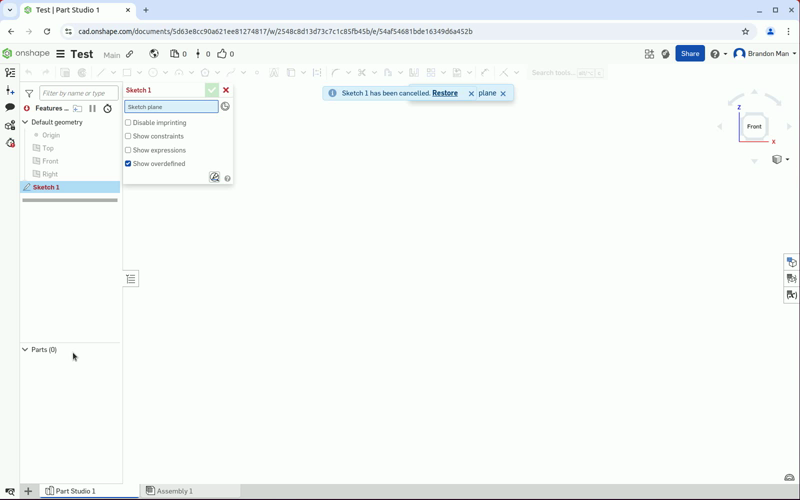
mouse_move(73, 163)
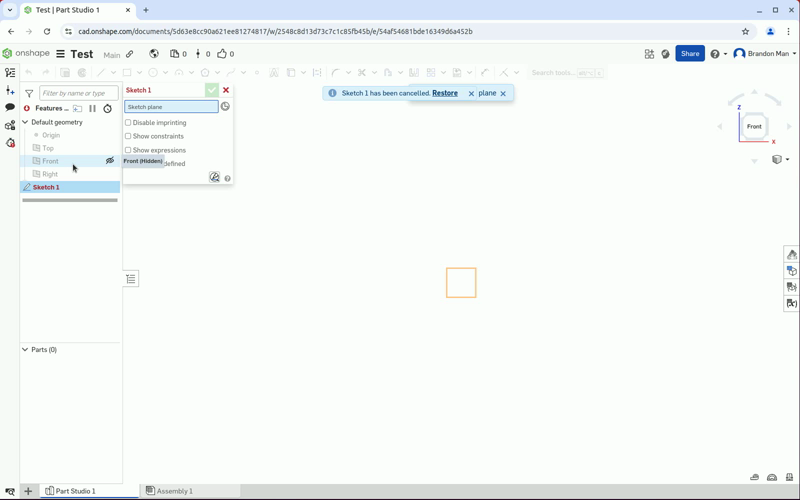
click(73, 163)
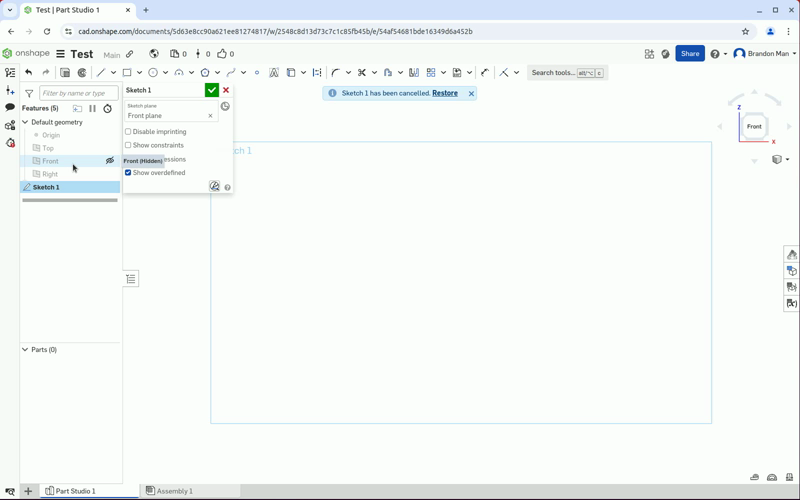
mouse_move(73, 352)
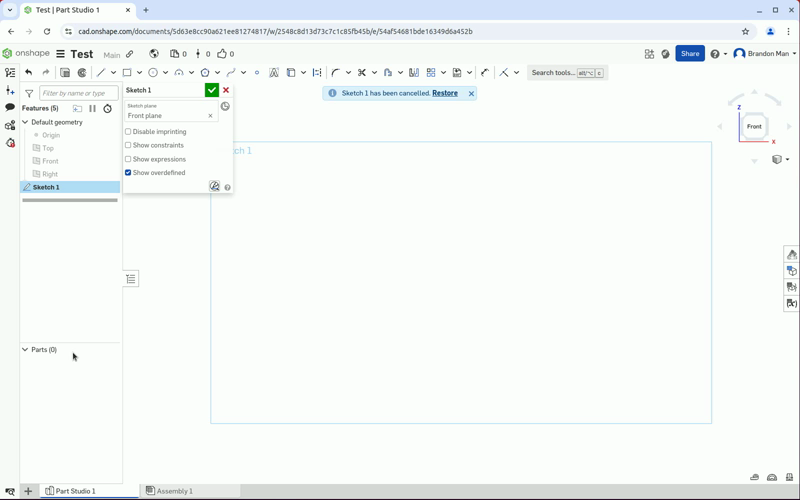
key(y)
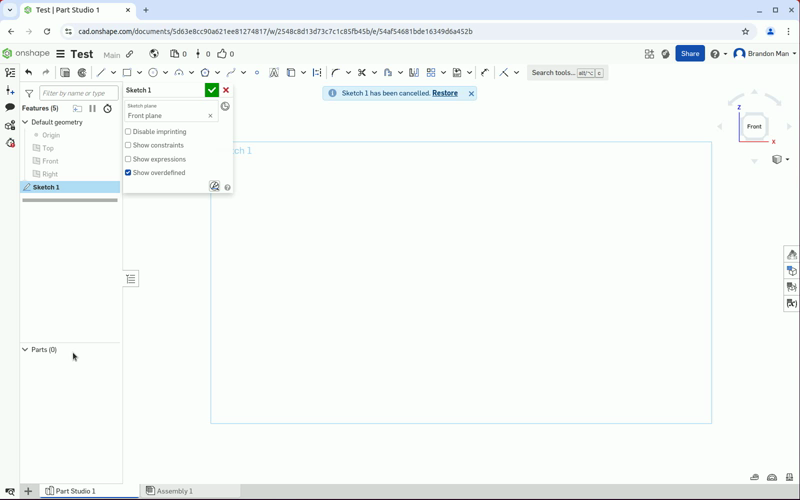
key(l)
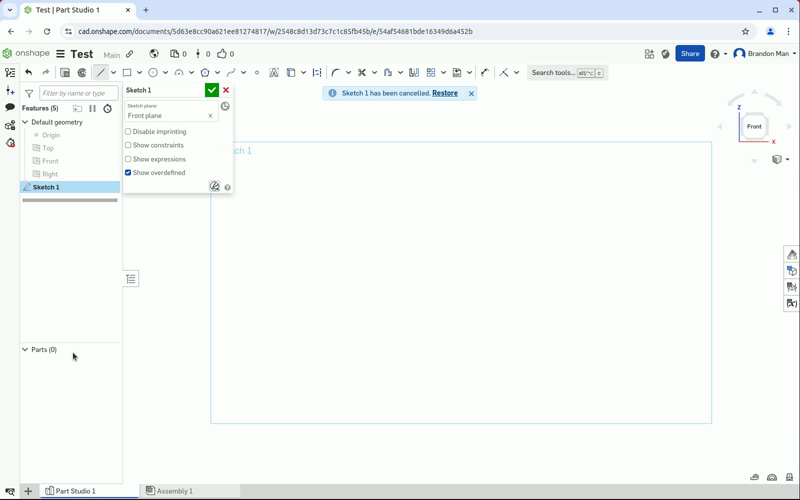
key_down(shift)
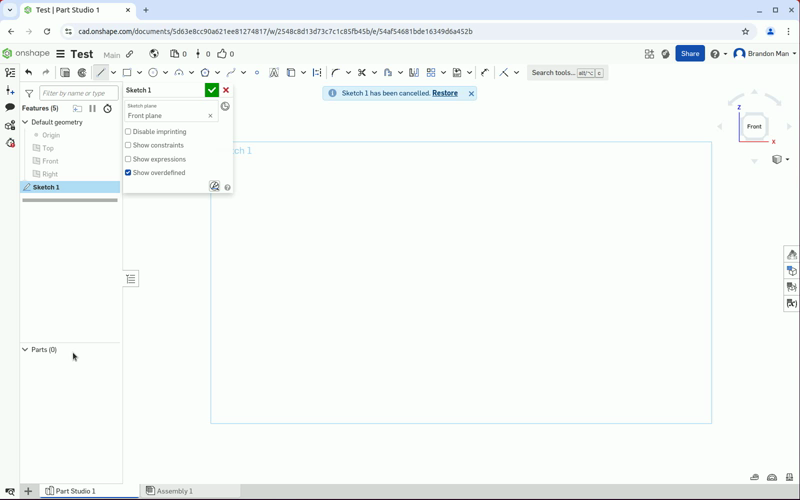
mouse_move(460, 264)
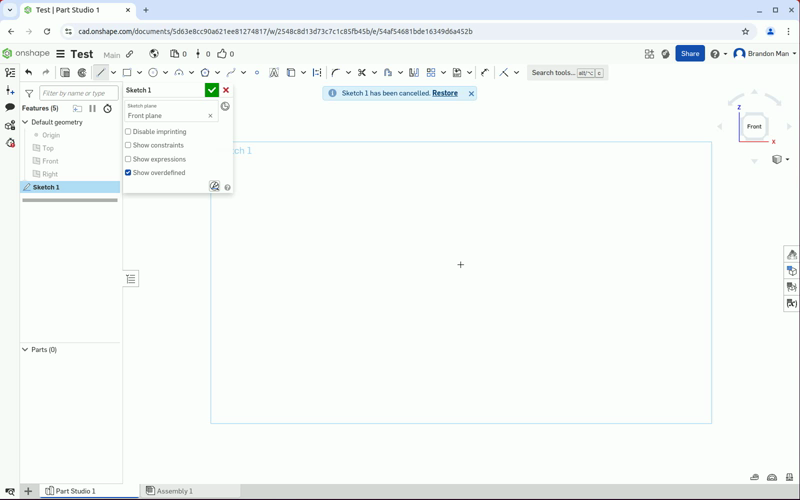
click(460, 264)
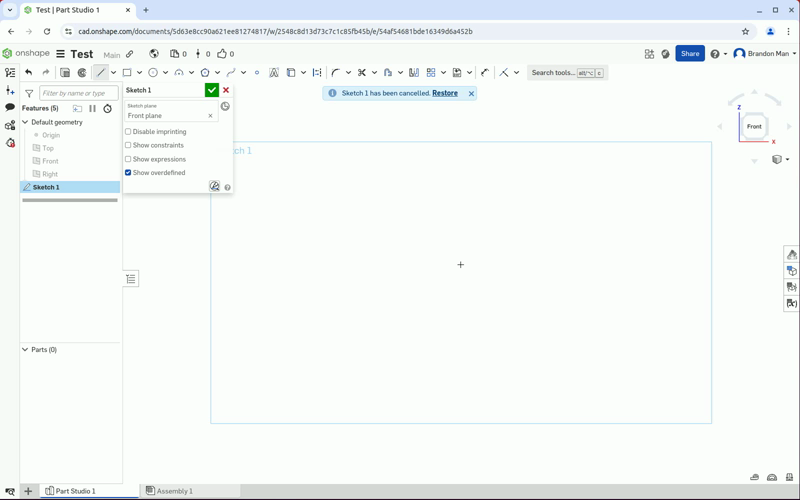
key_up(shift)
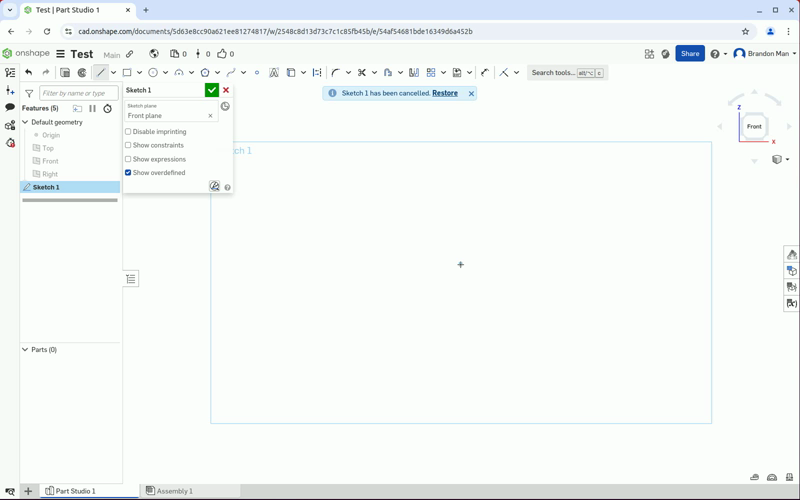
key_down(shift)
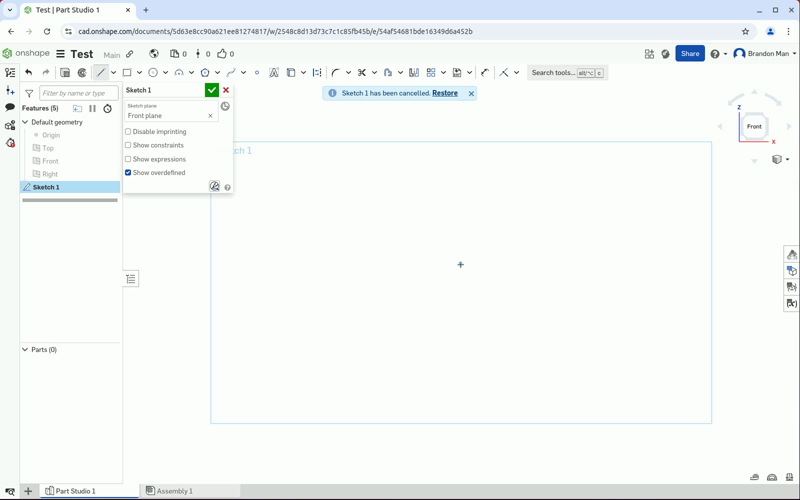
mouse_move(536, 264)
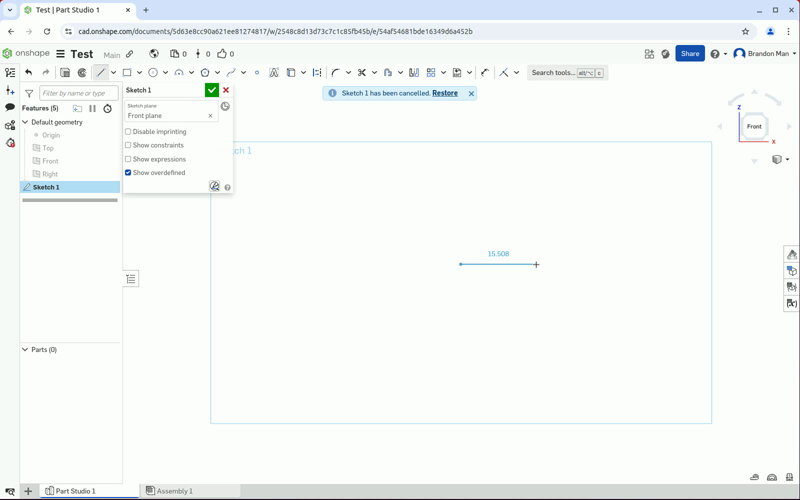
click(536, 264)
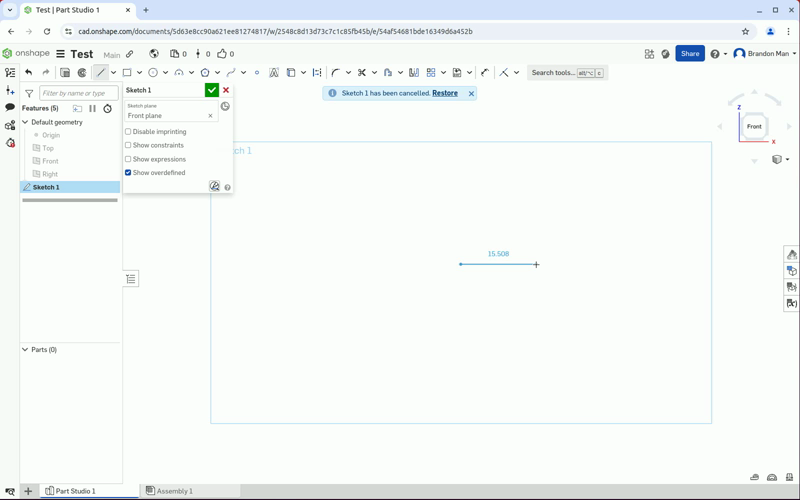
key_up(shift)
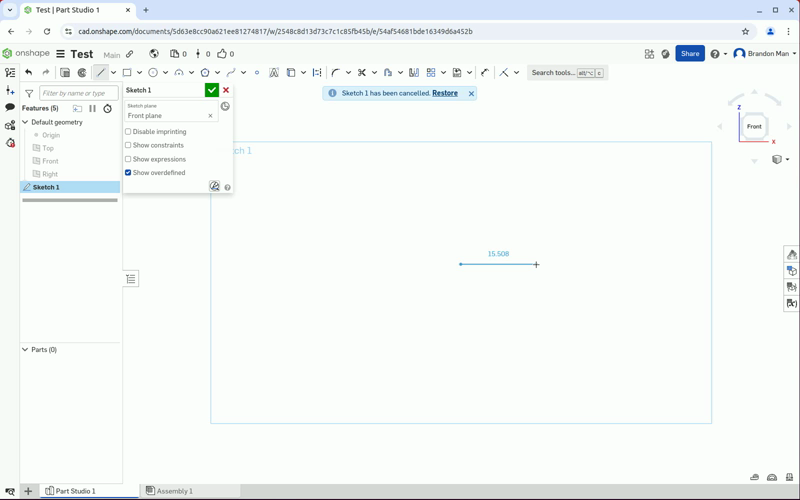
key_down(shift)
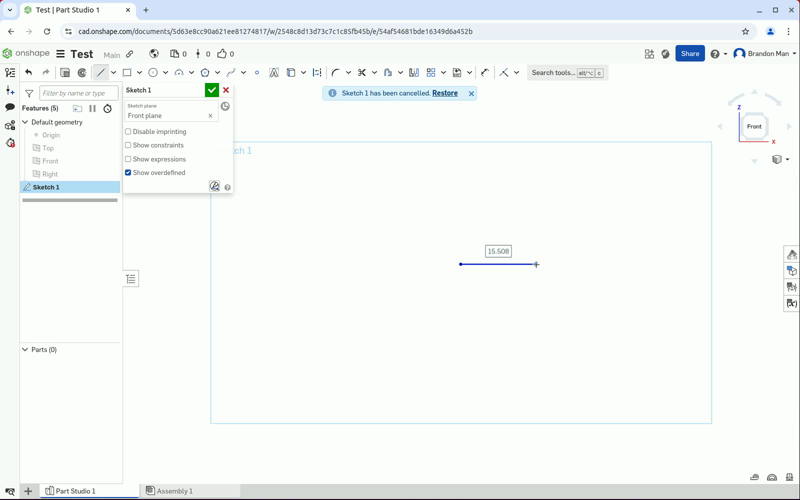
mouse_move(460, 207)
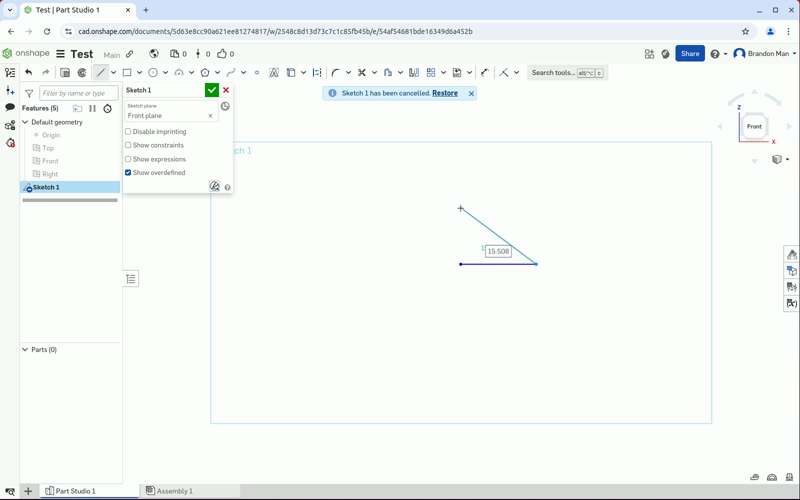
click(460, 207)
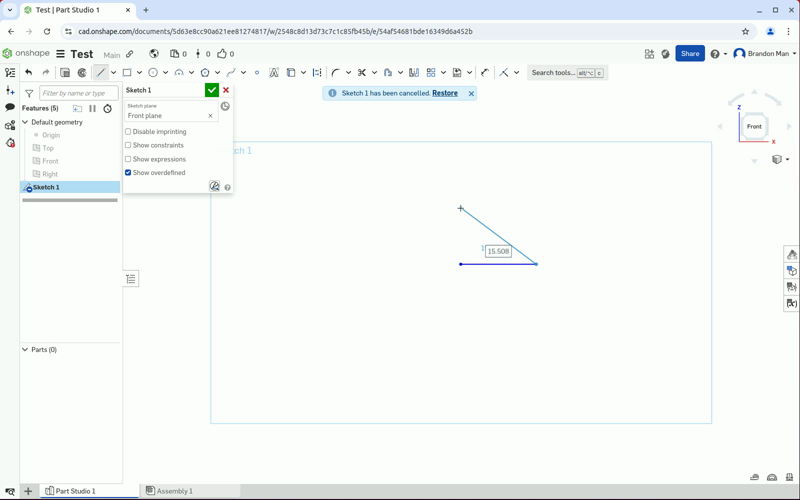
key_up(shift)
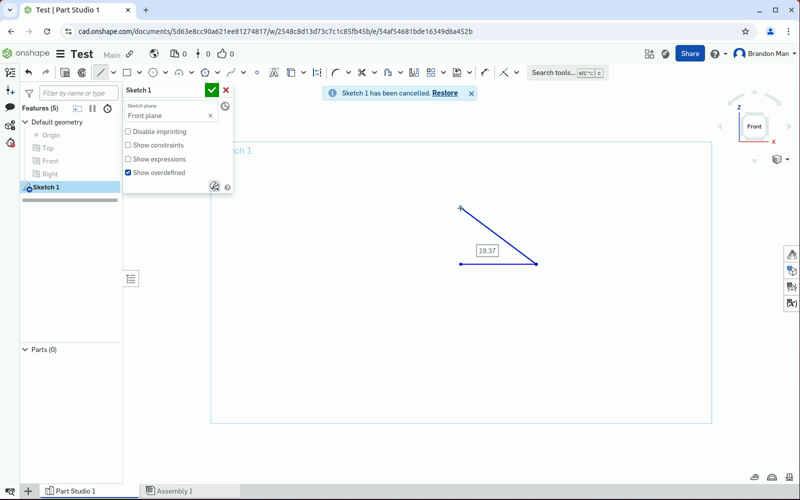
mouse_move(490, 207)
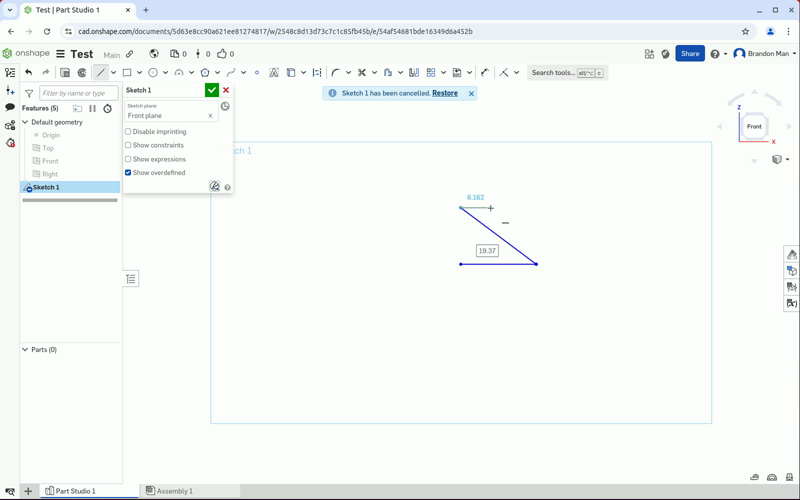
key_down(shift)
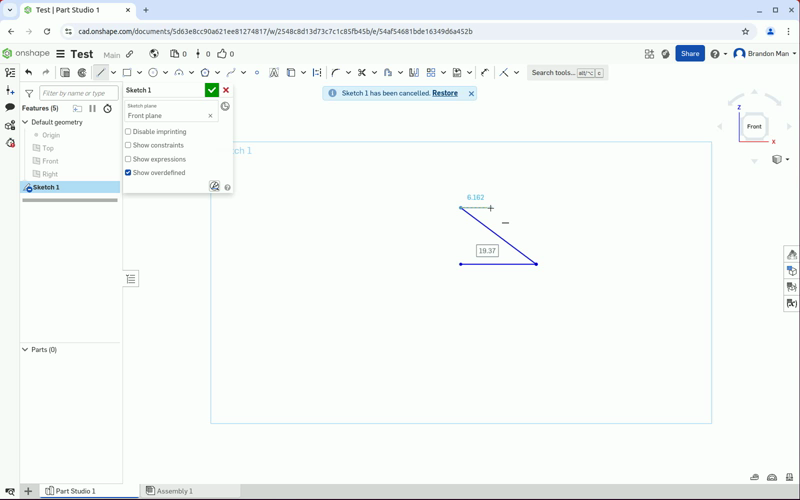
mouse_move(460, 264)
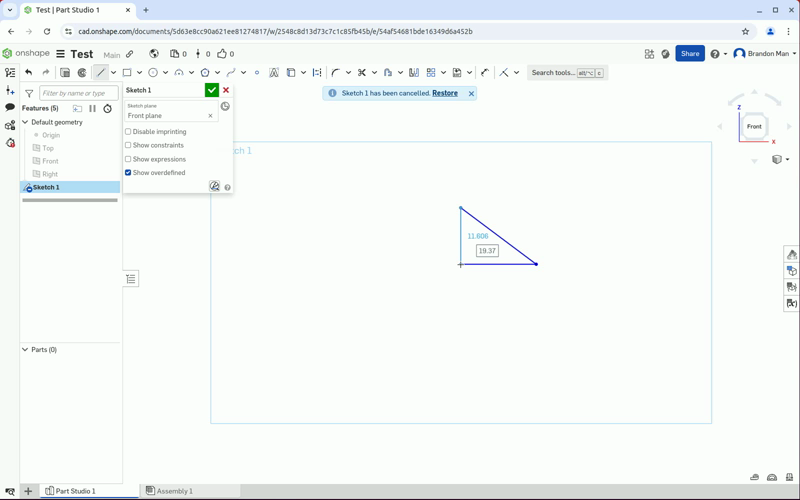
key_up(shift)
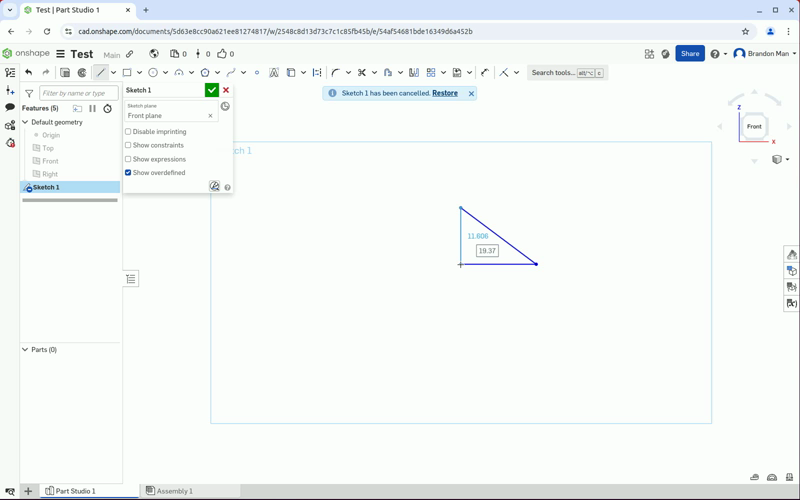
click(460, 264)
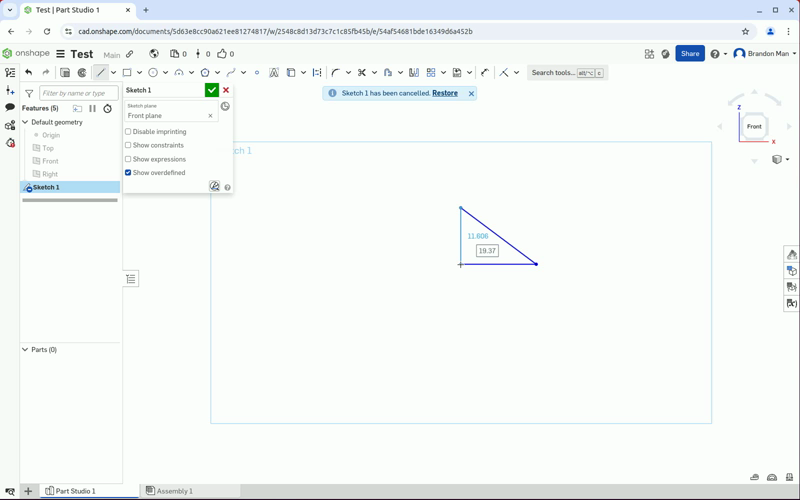
key(esc)
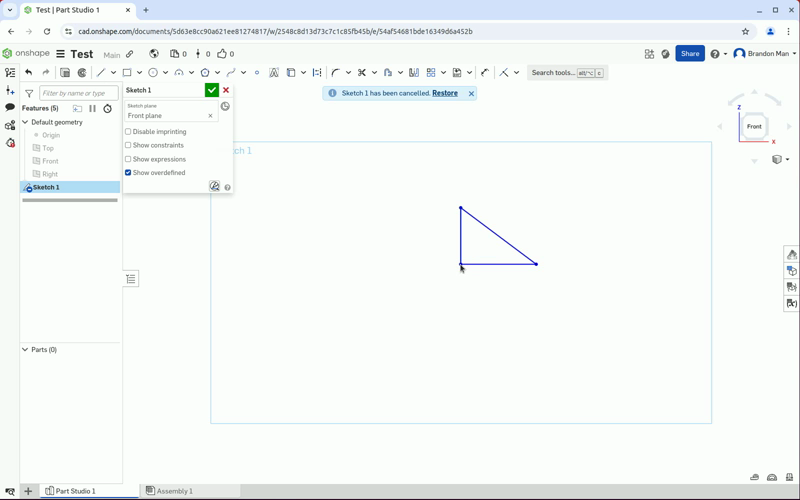
mouse_move(478, 241)
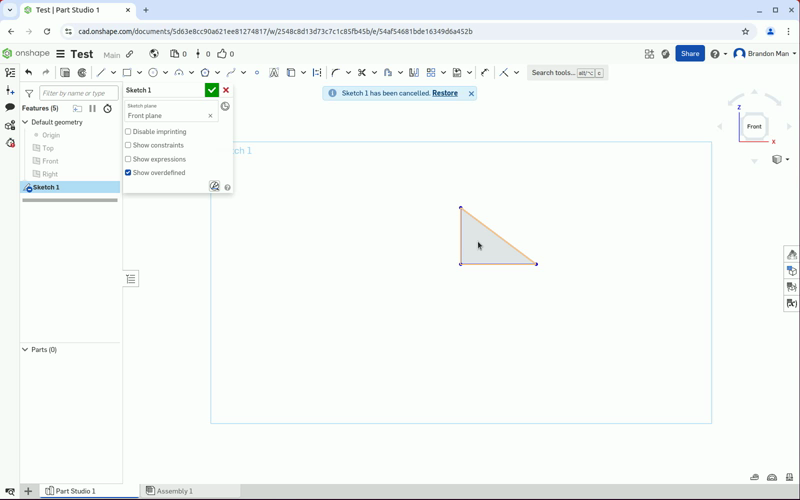
click(478, 241)
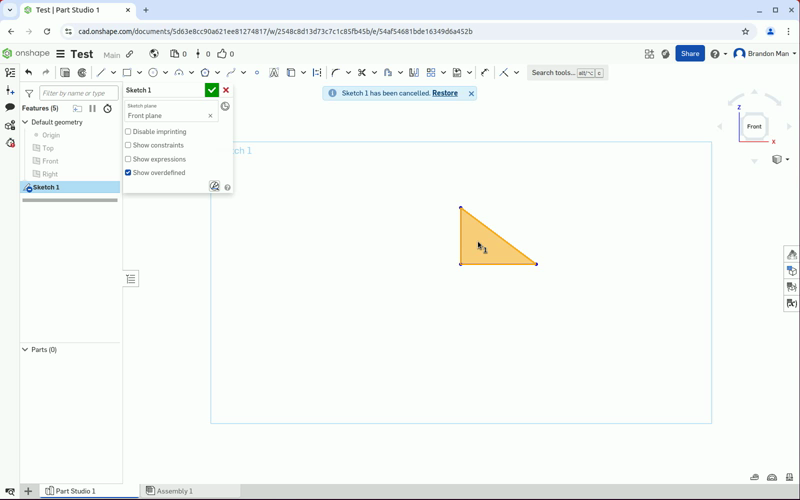
mouse_move(73, 352)
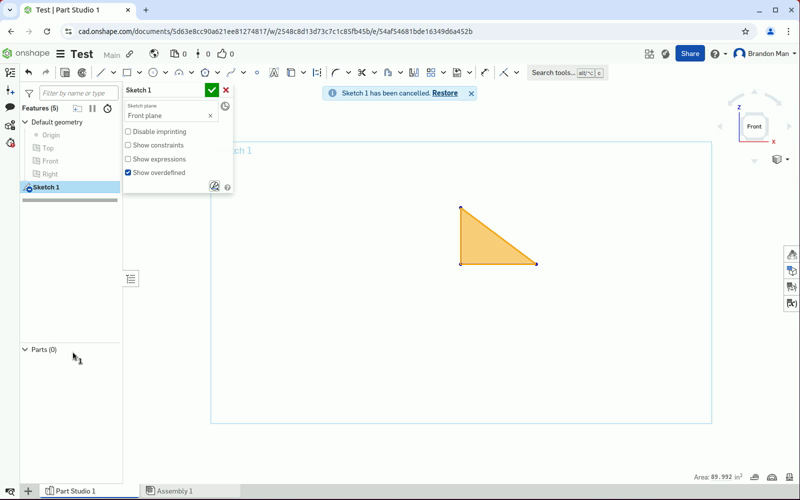
key(shift+y)
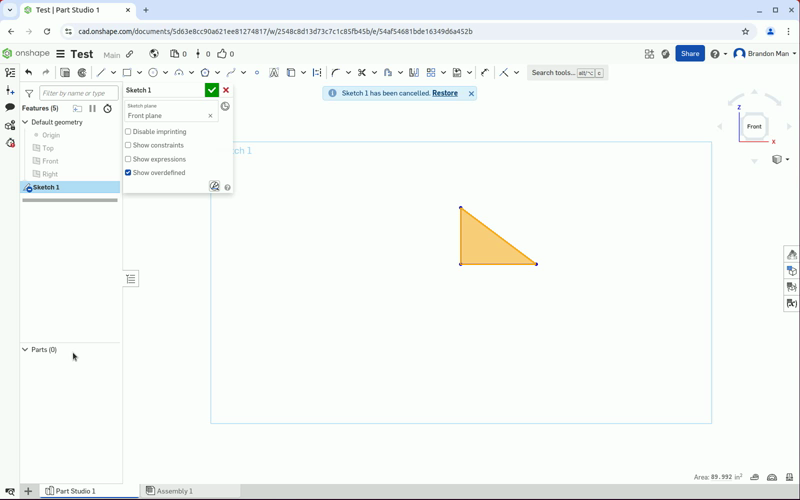
key(shift+e)
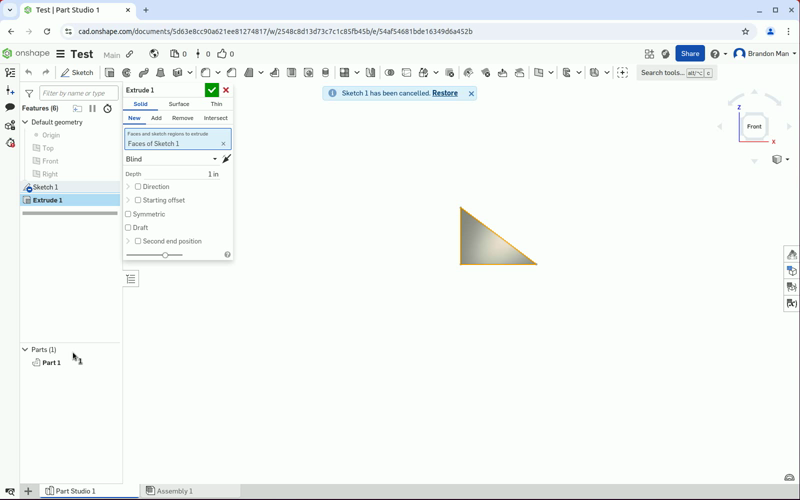
mouse_move(143, 106)
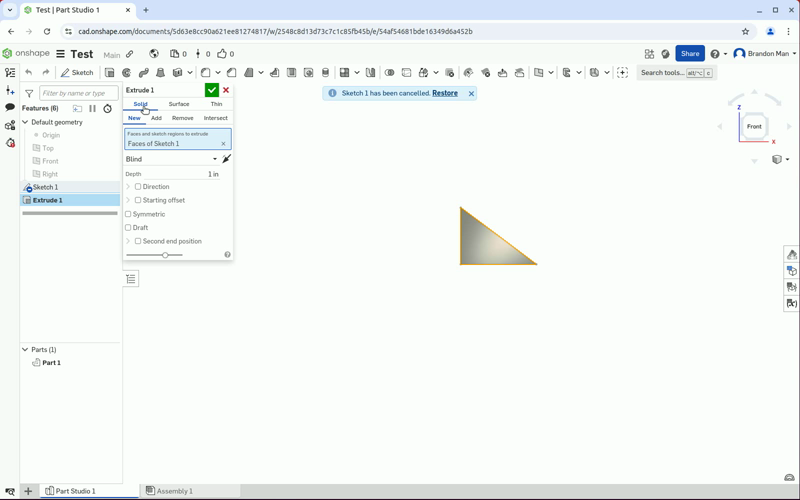
click(143, 106)
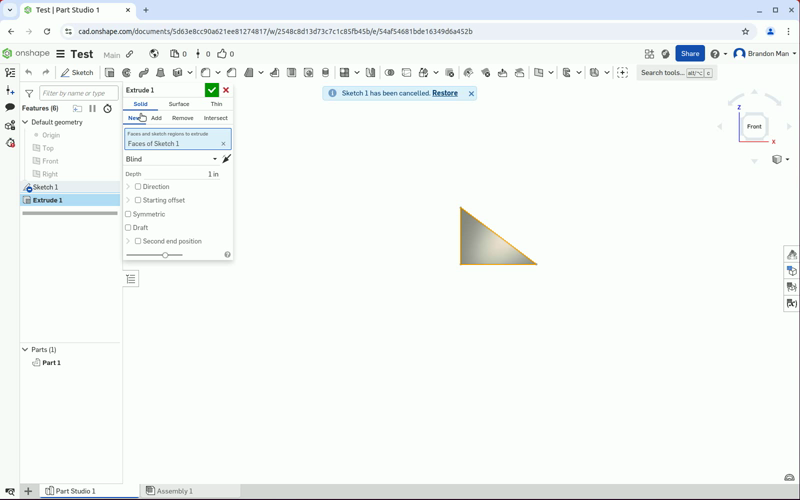
mouse_move(137, 120)
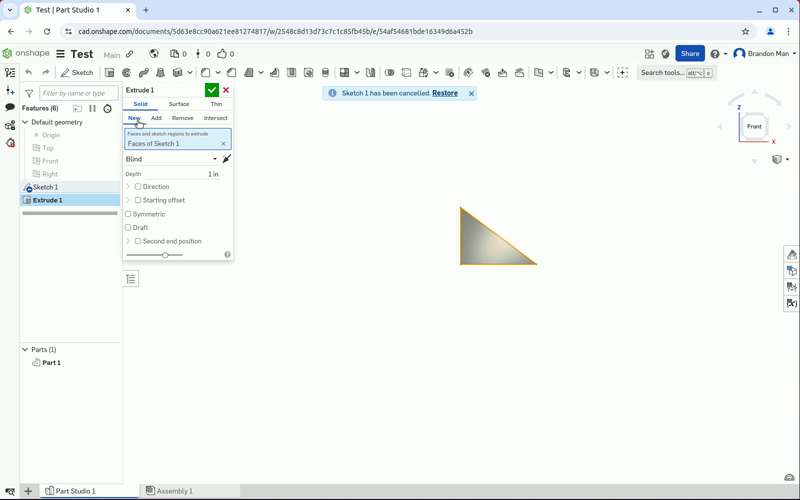
click(137, 120)
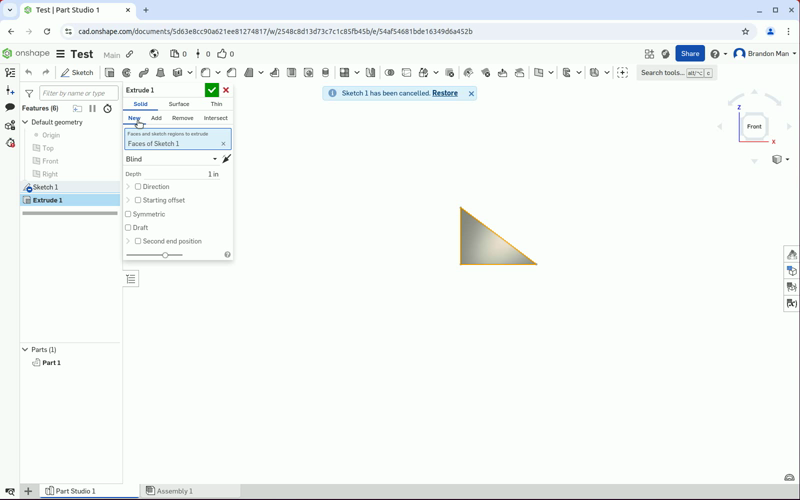
key(tab, 4)
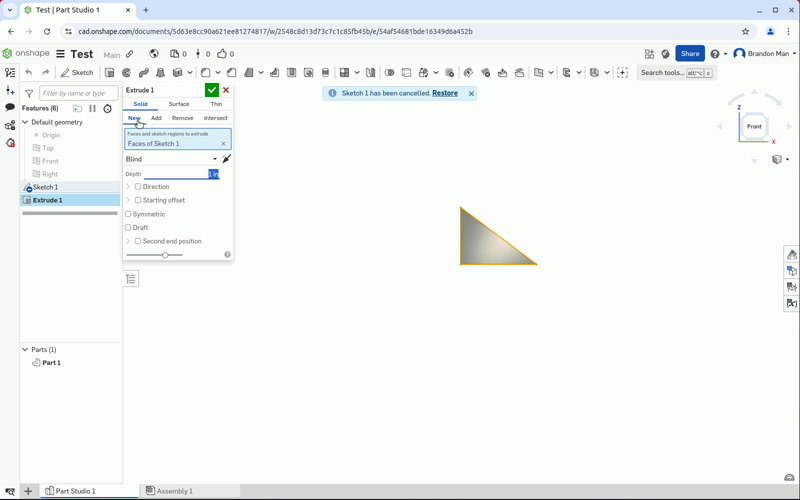
text(23.108)
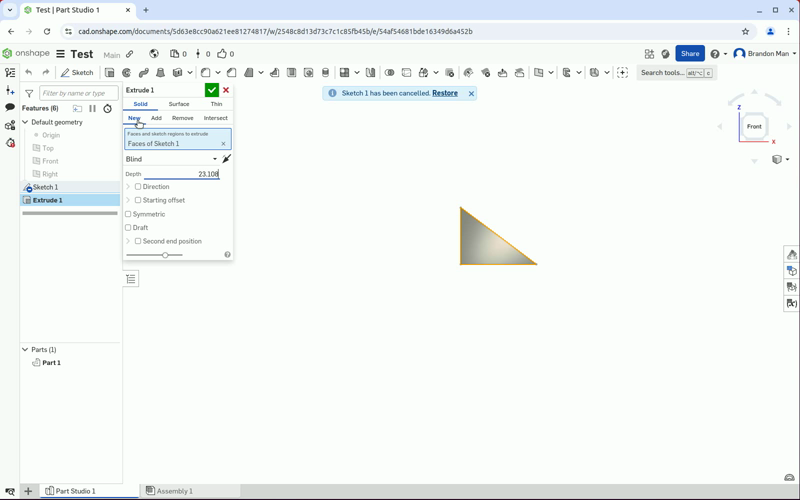
key(enter)
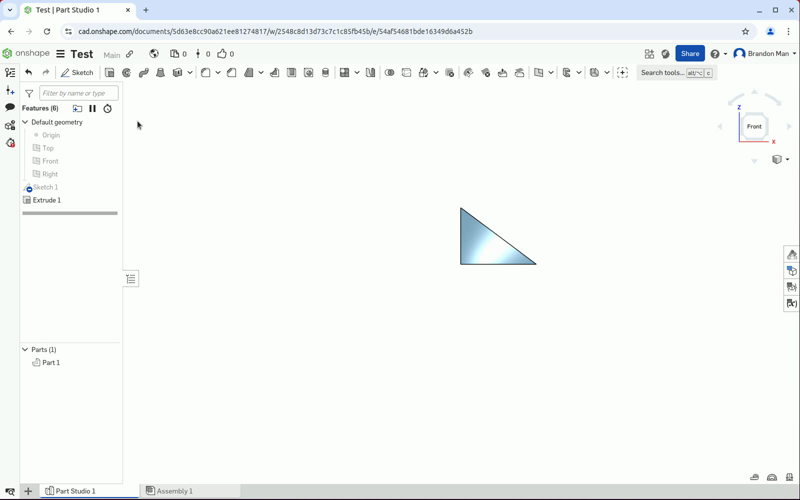
key(shift+h)
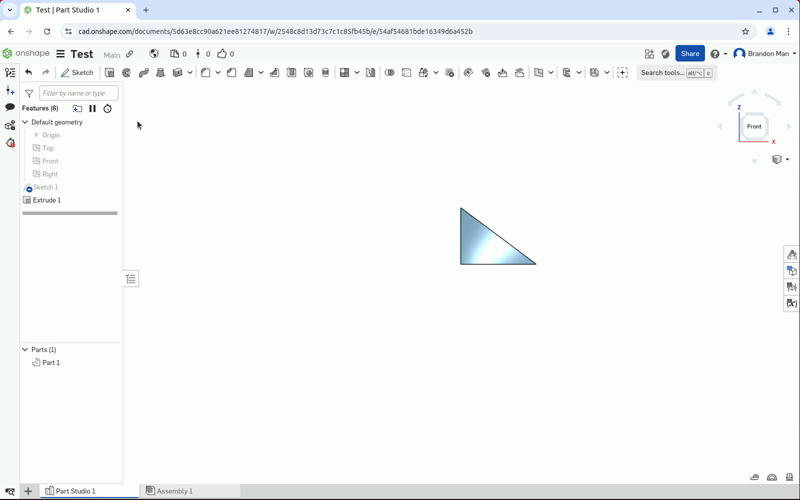
key(shift+h)
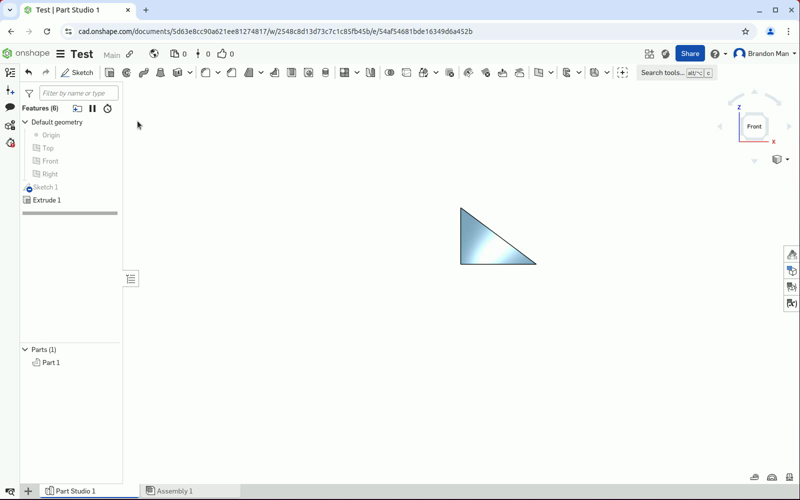
mouse_move(73, 189)
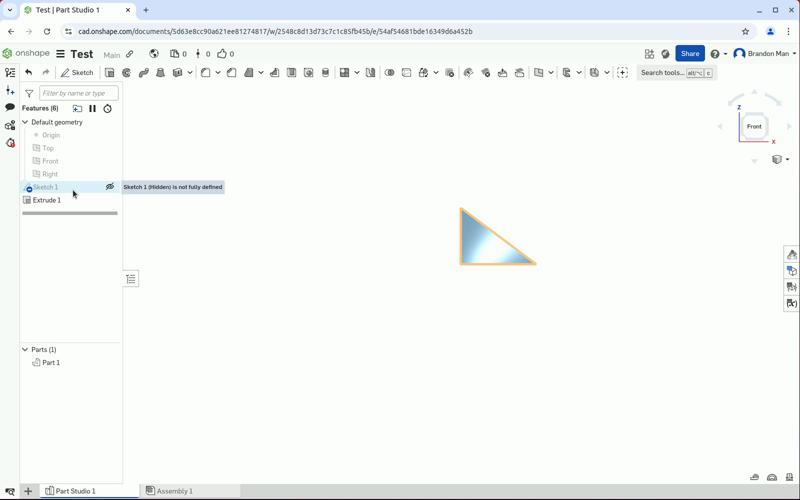
click(73, 189)
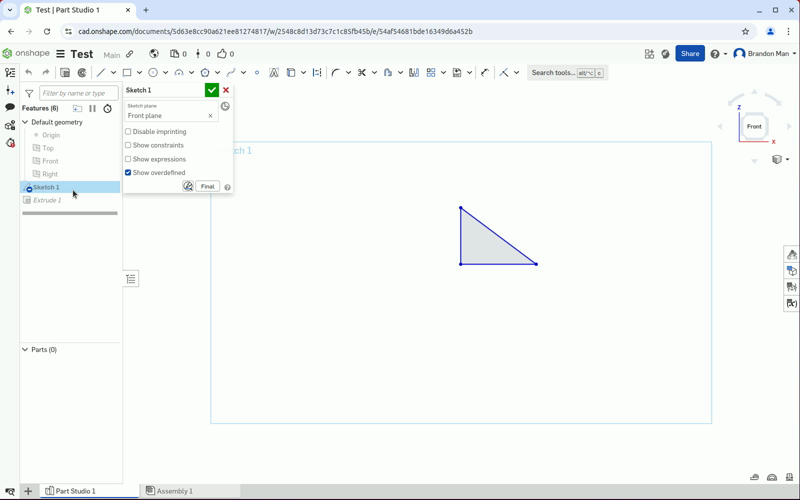
mouse_move(229, 92)
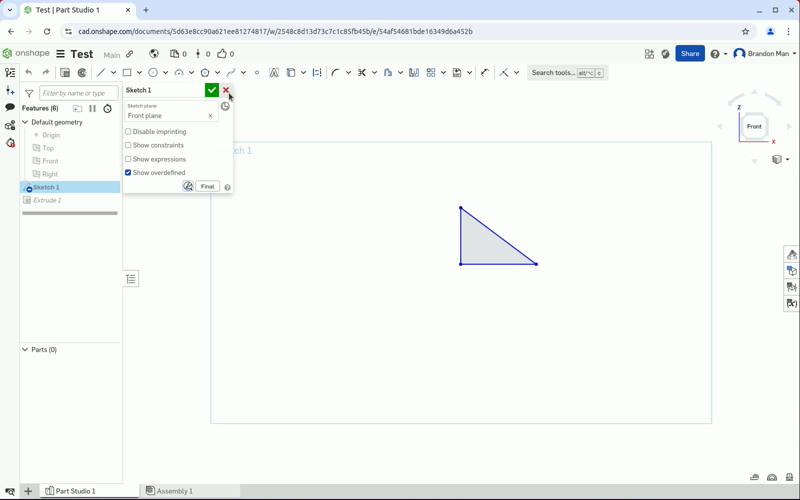
click(229, 92)
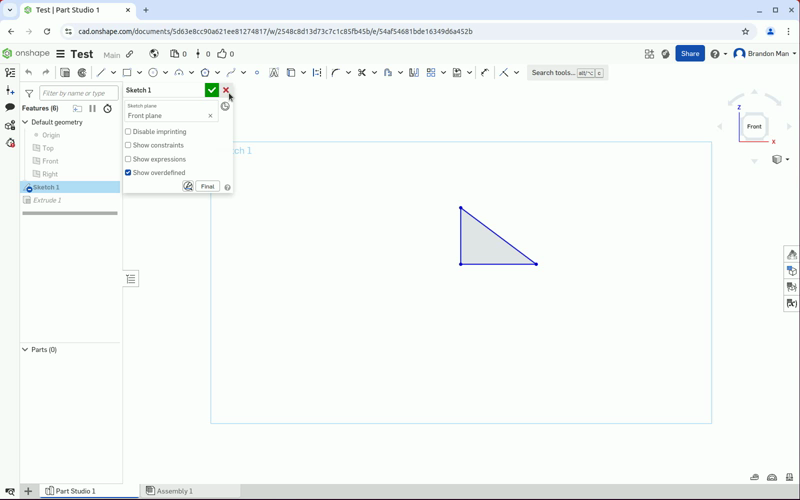
key(shift+s)
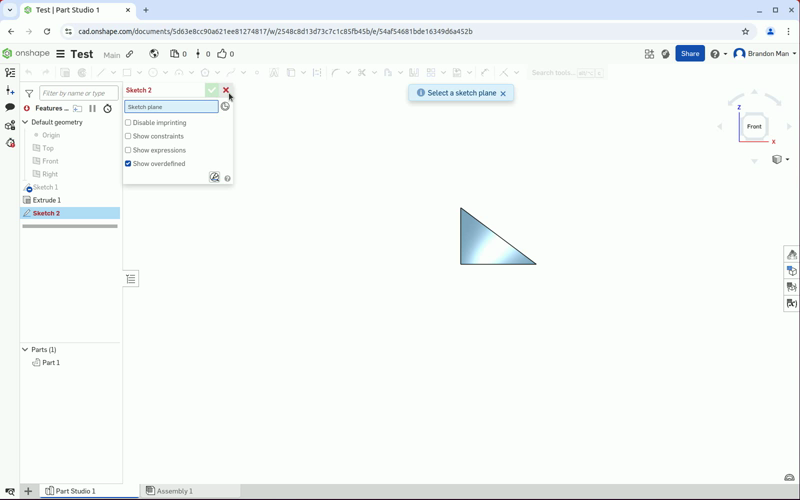
mouse_move(73, 163)
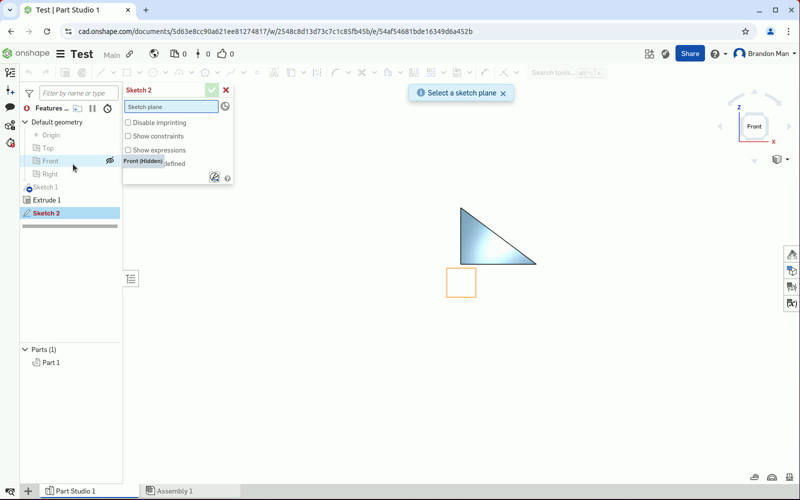
click(73, 163)
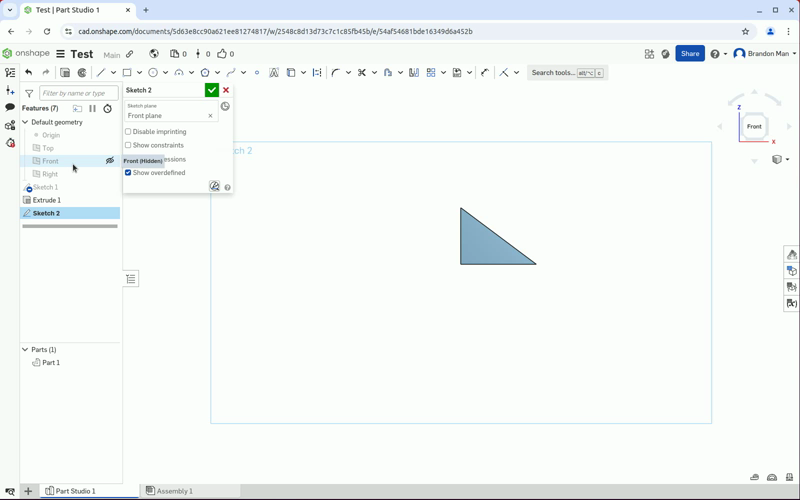
mouse_move(73, 352)
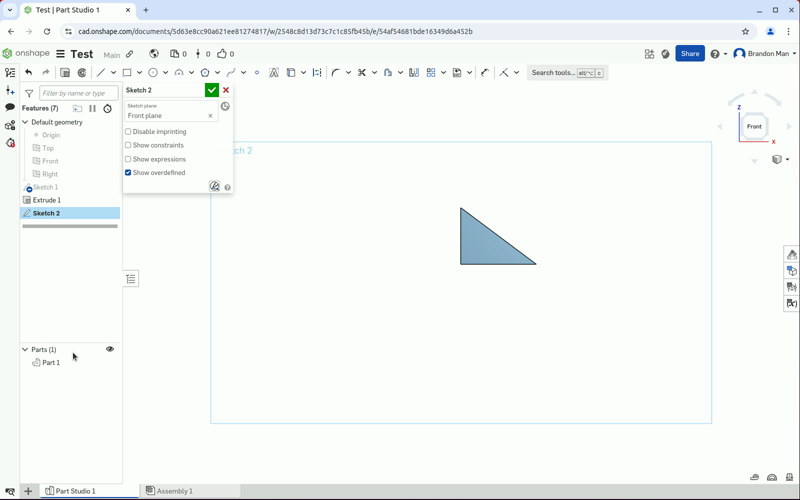
key(y)
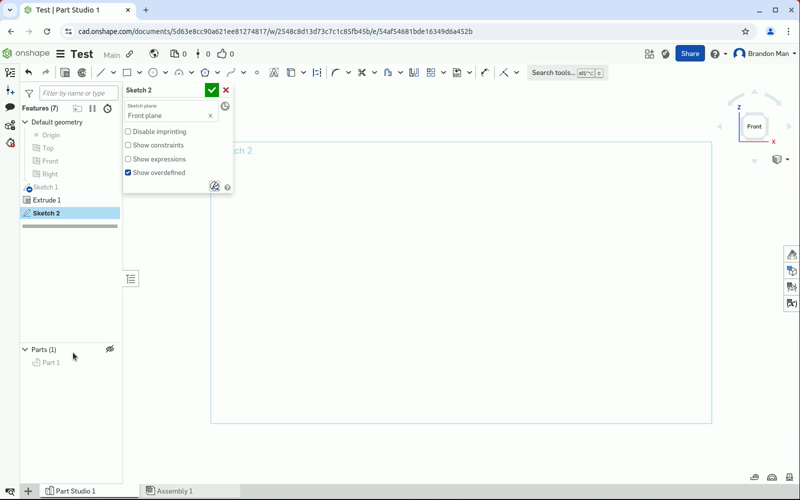
key(l)
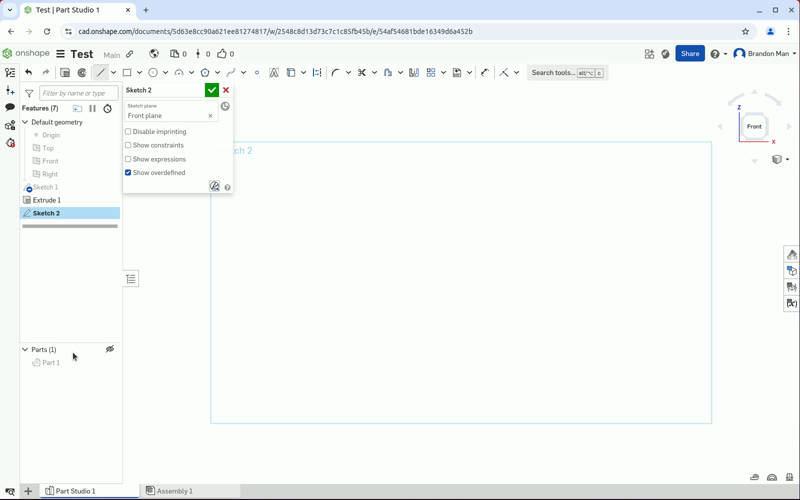
key_down(shift)
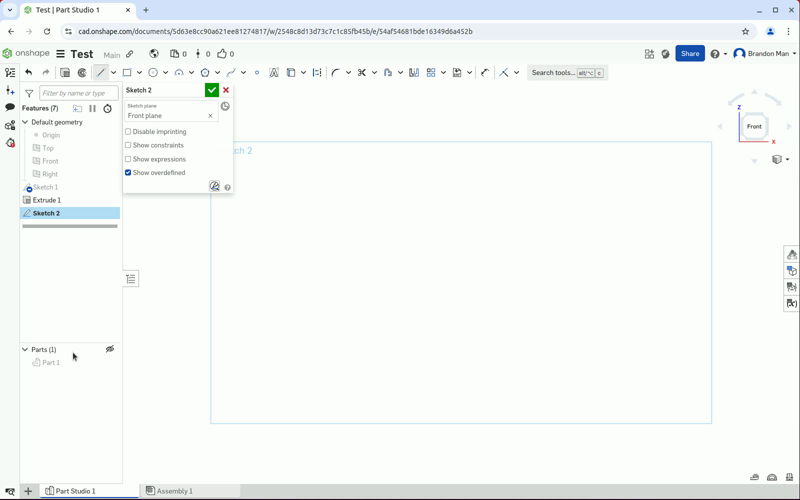
mouse_move(460, 282)
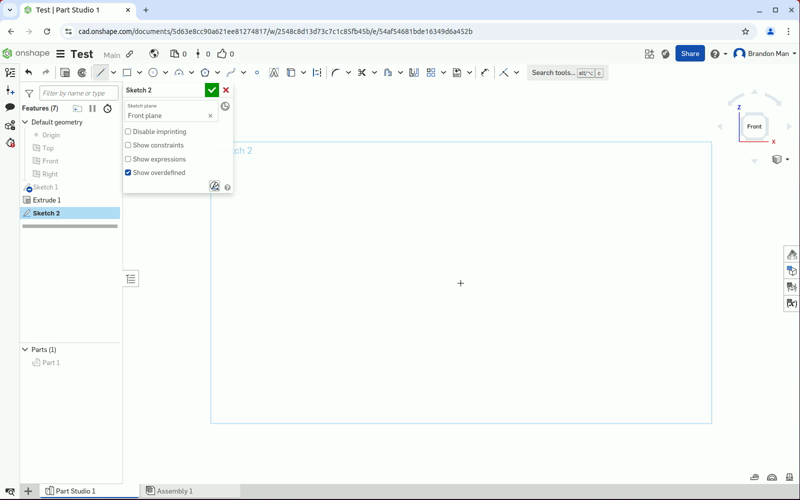
click(460, 282)
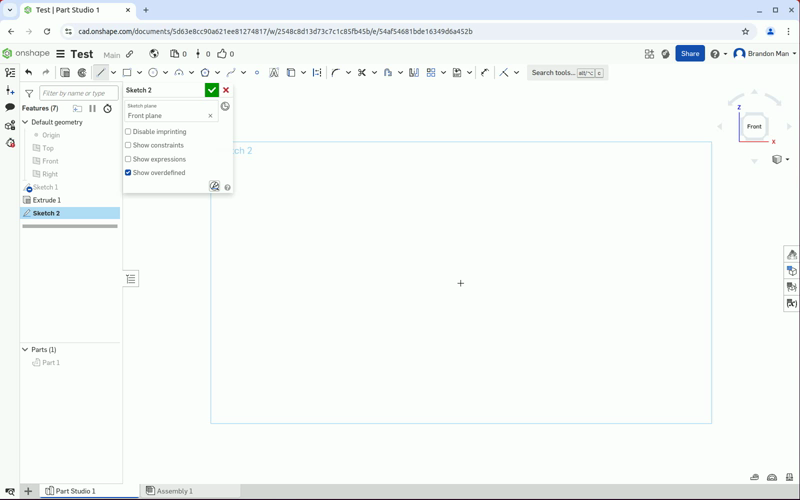
key_up(shift)
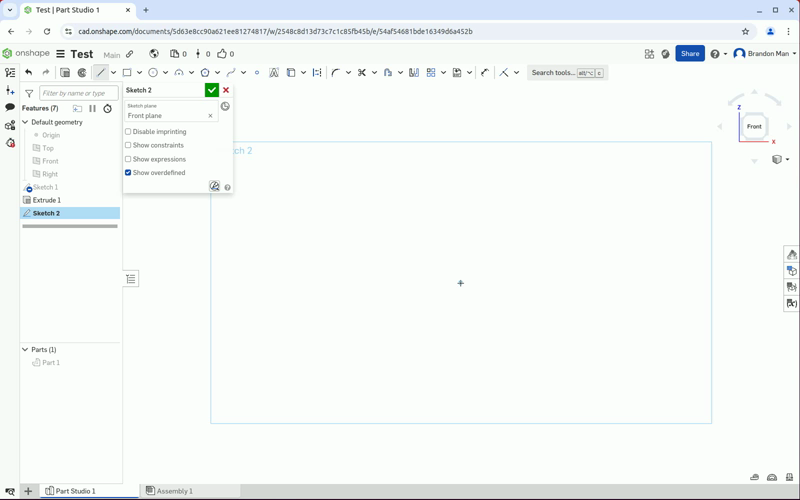
key_down(shift)
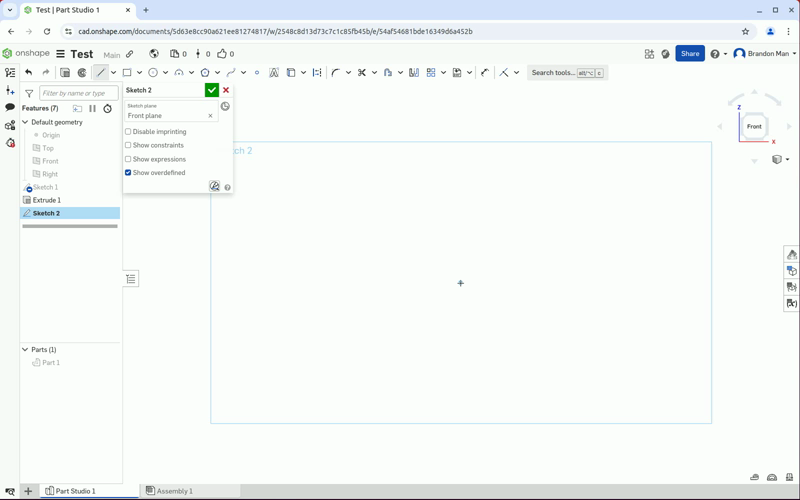
mouse_move(536, 282)
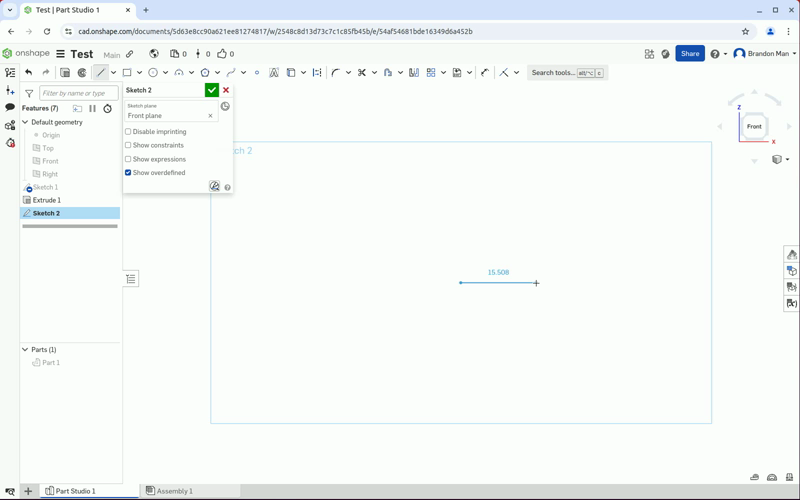
click(536, 282)
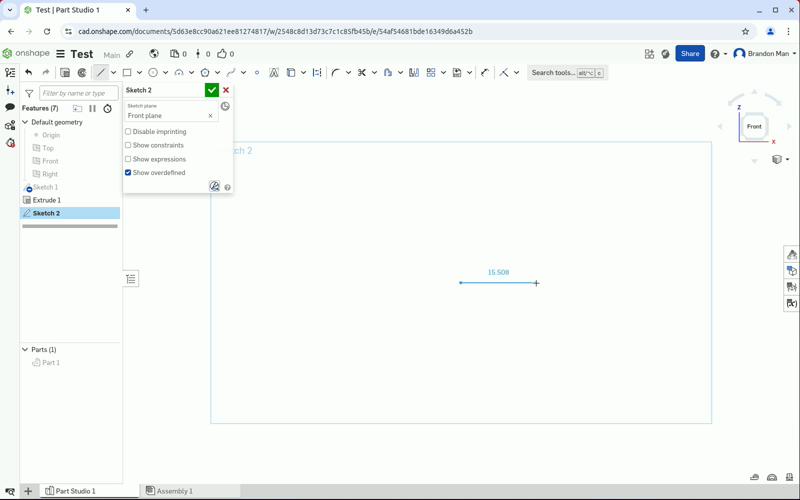
key_up(shift)
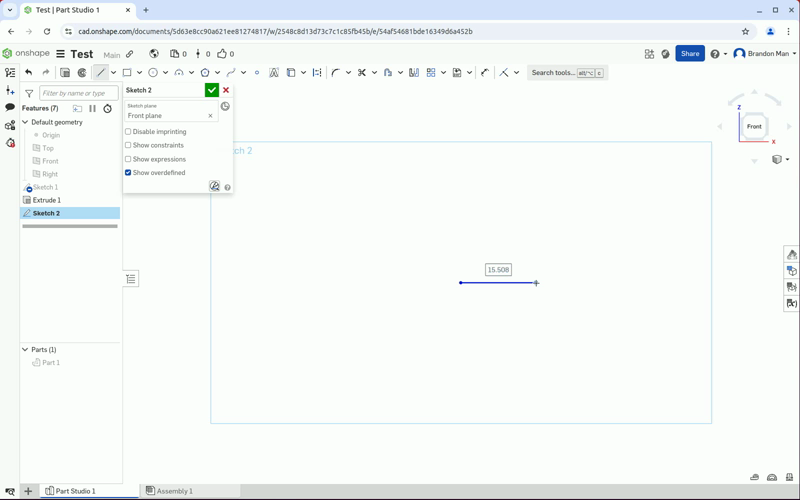
key_down(shift)
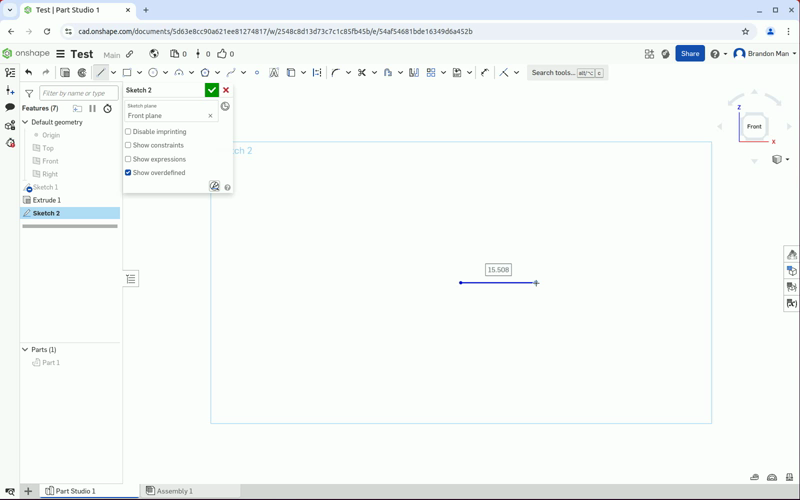
mouse_move(566, 282)
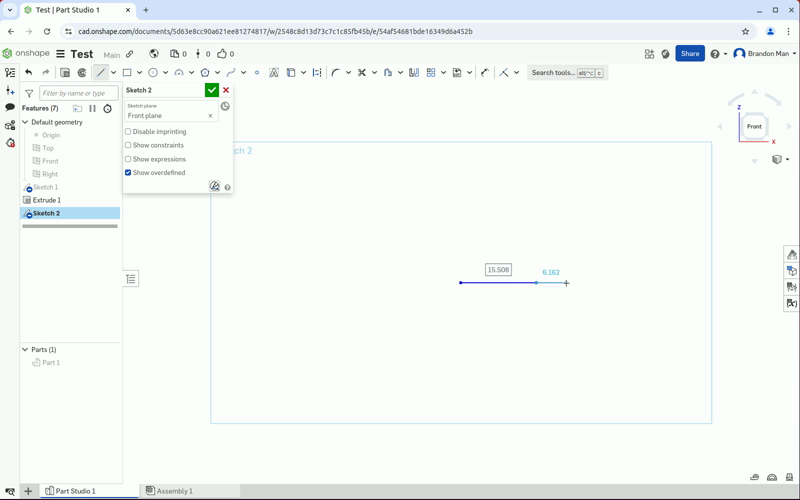
mouse_move(536, 264)
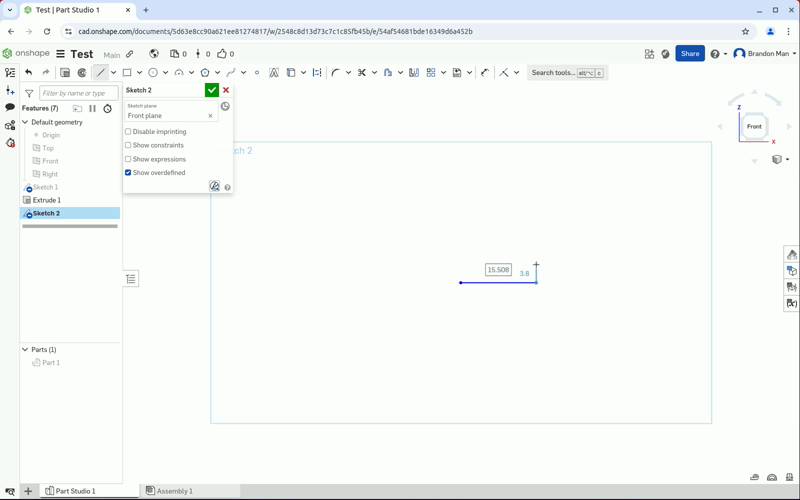
click(536, 264)
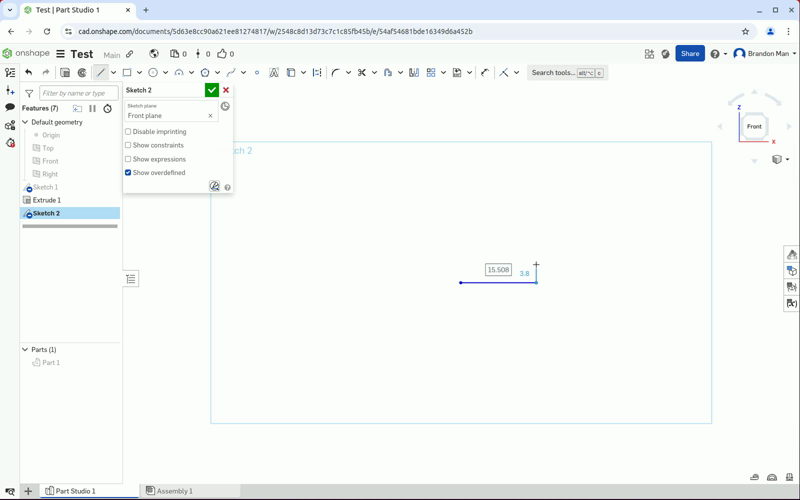
key_up(shift)
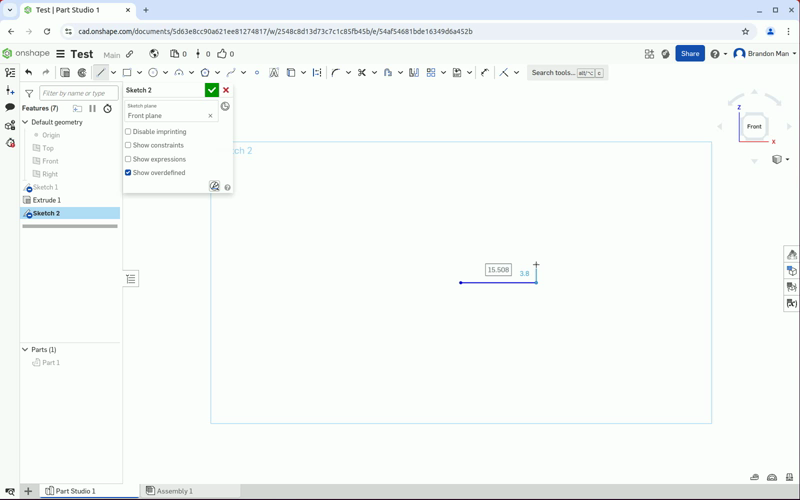
key_down(shift)
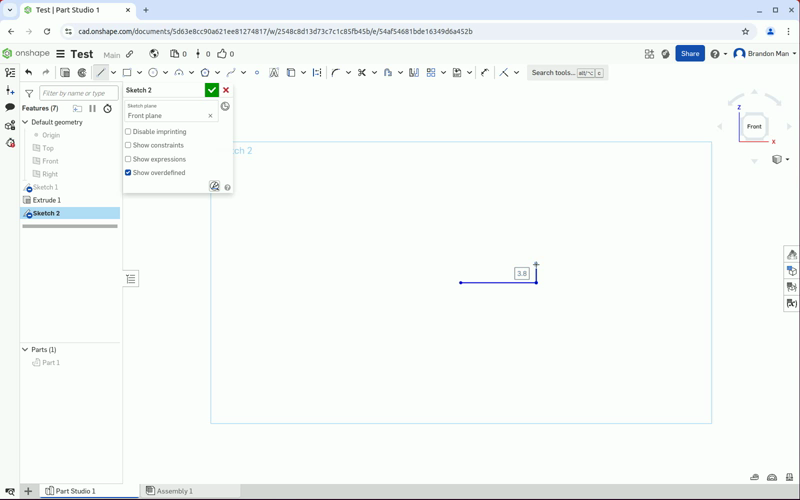
mouse_move(460, 264)
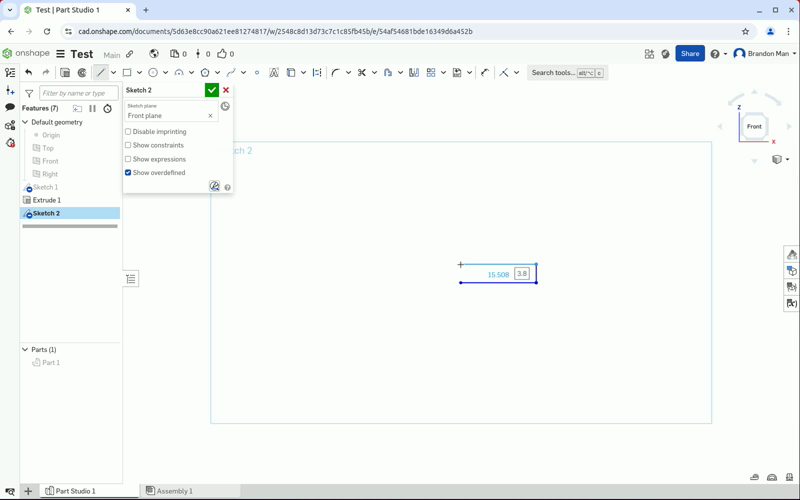
click(460, 264)
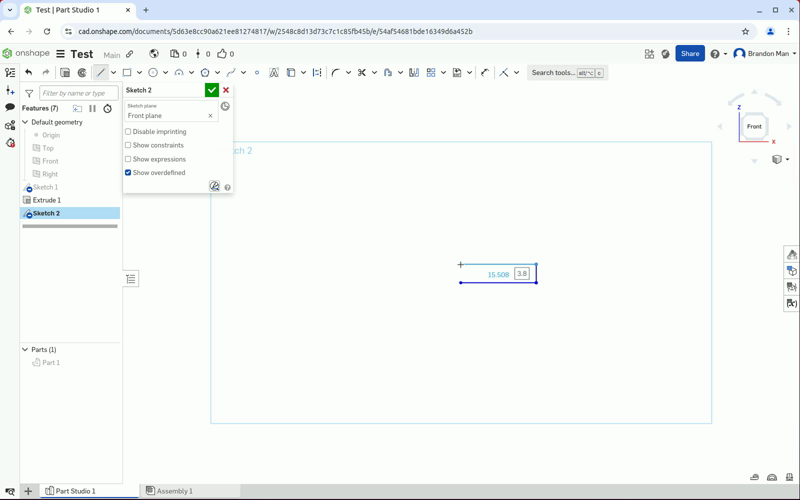
key_up(shift)
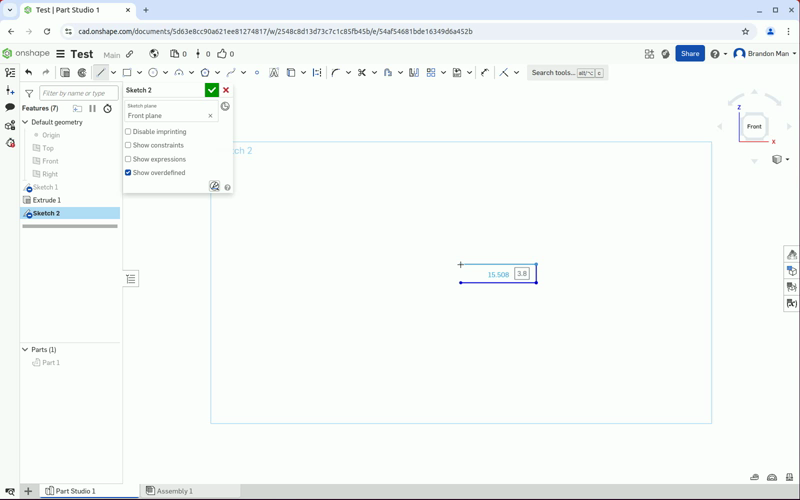
mouse_move(490, 264)
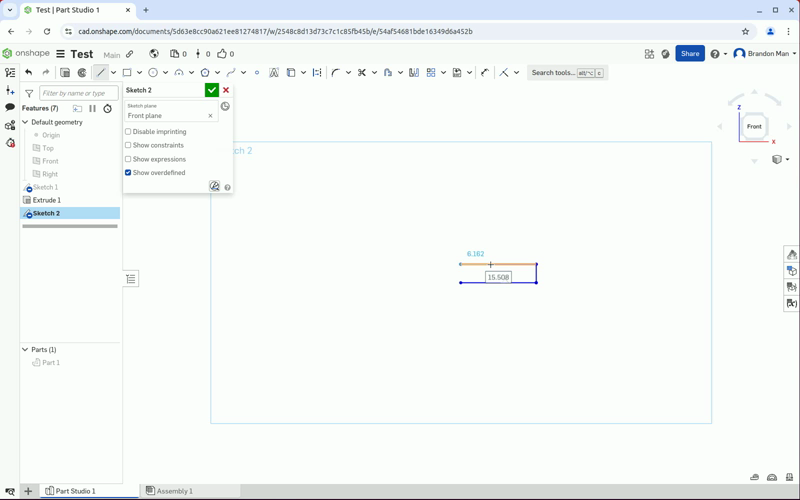
key_down(shift)
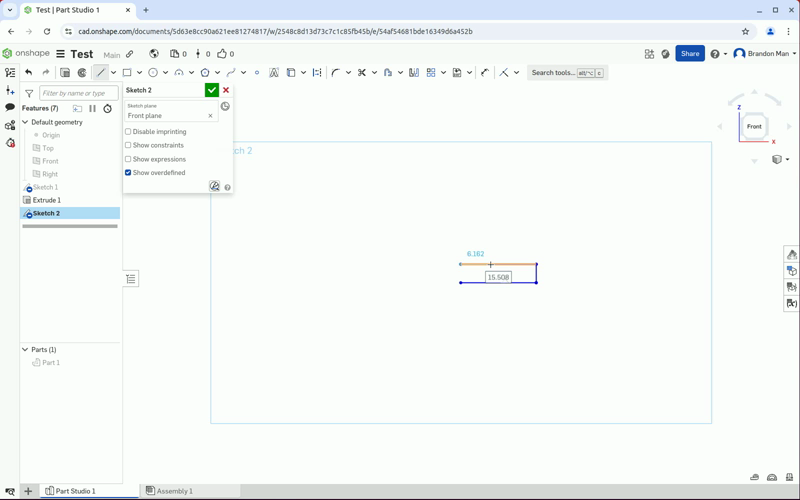
mouse_move(460, 282)
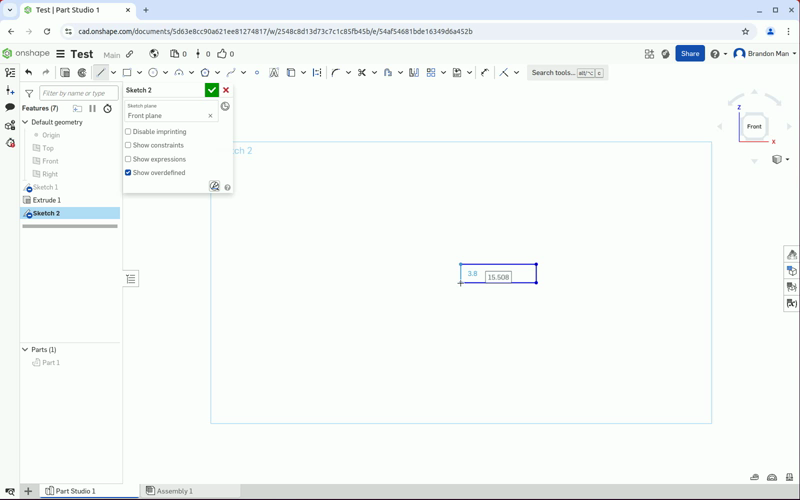
key_up(shift)
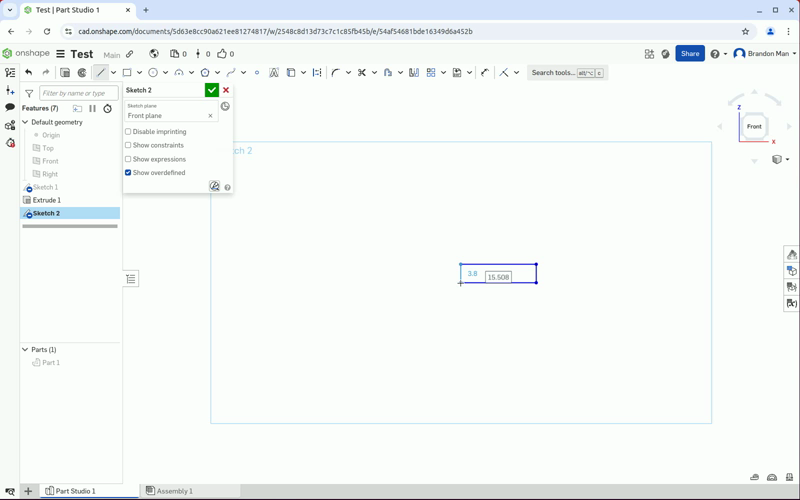
click(460, 282)
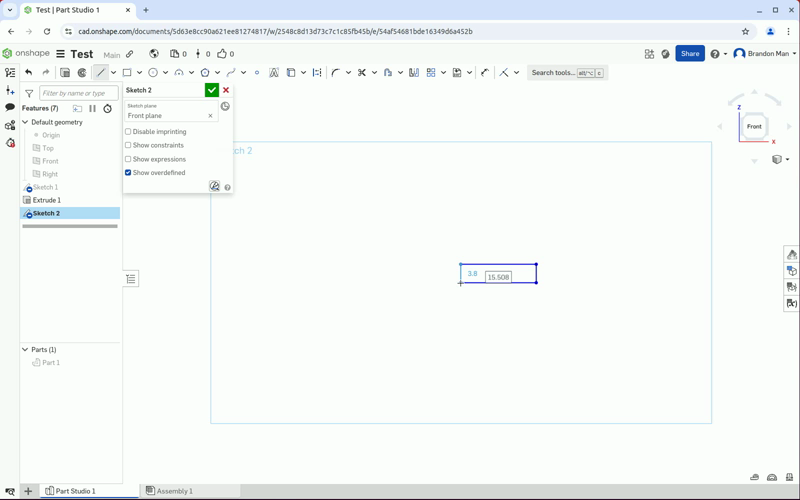
key(esc)
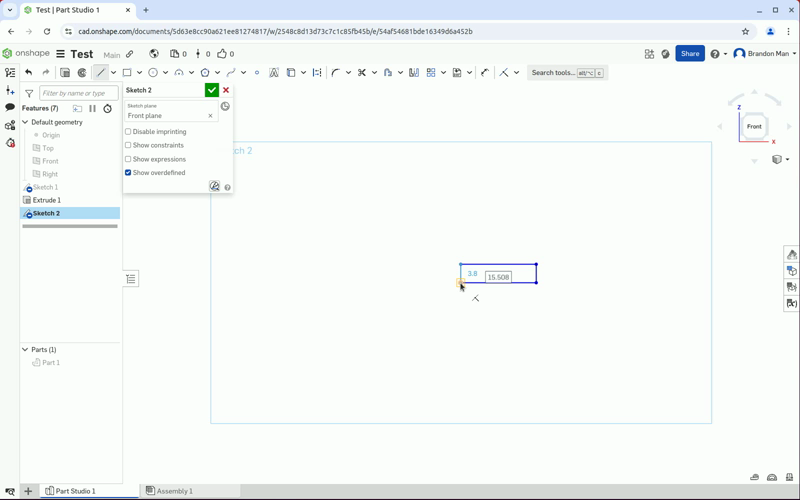
mouse_move(491, 281)
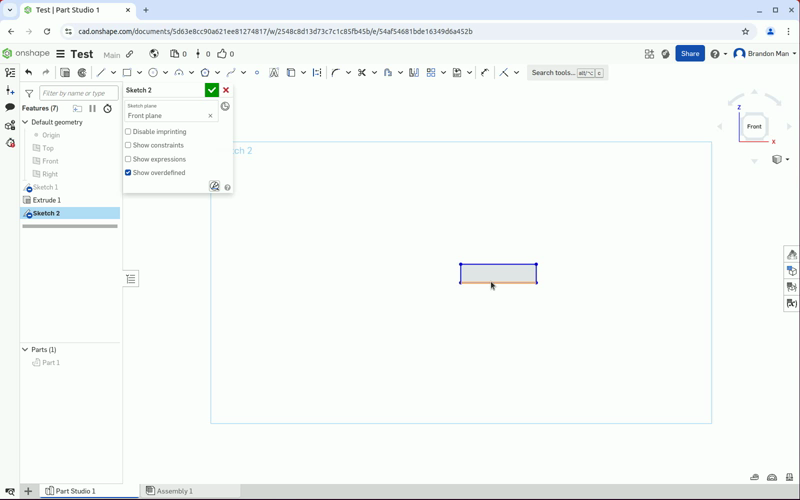
scroll(6)
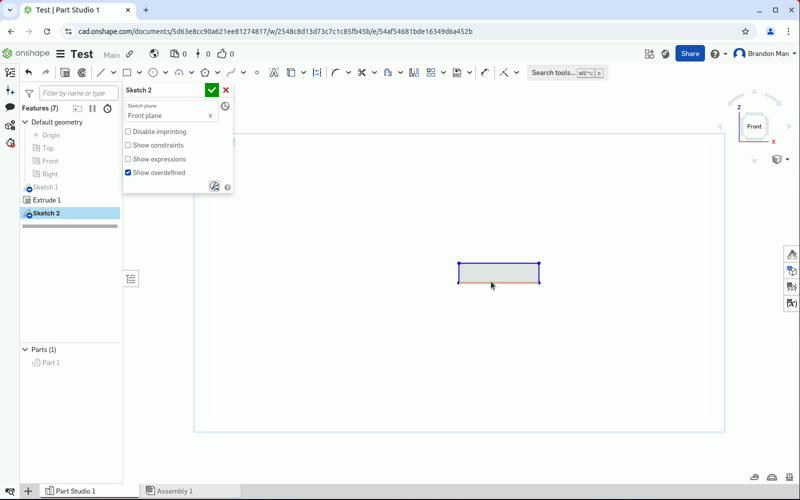
scroll(6)
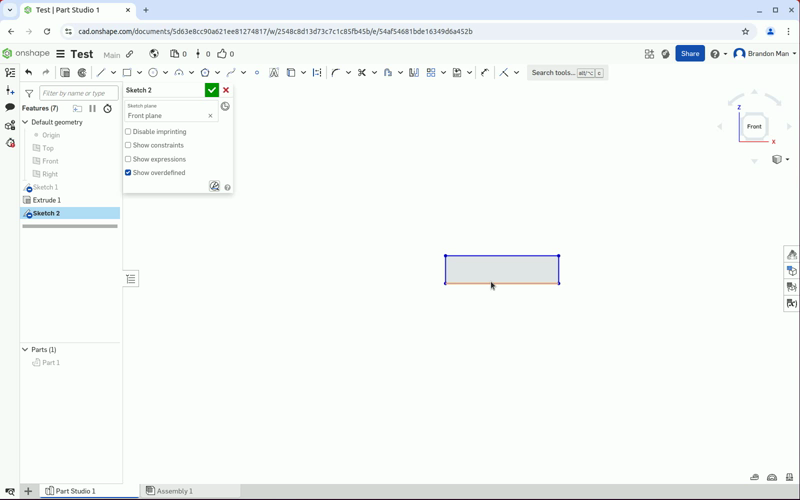
scroll(6)
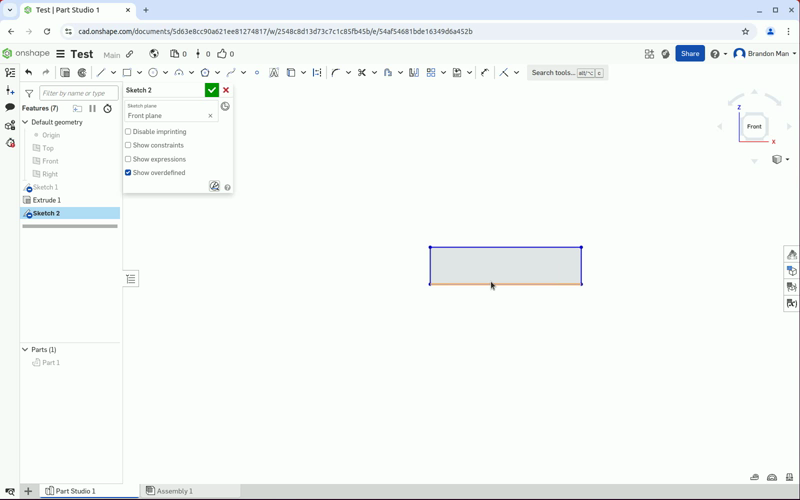
scroll(6)
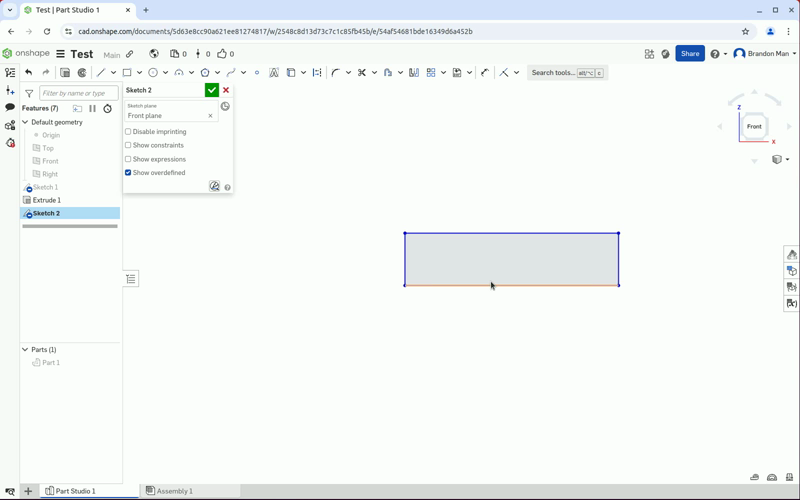
scroll(6)
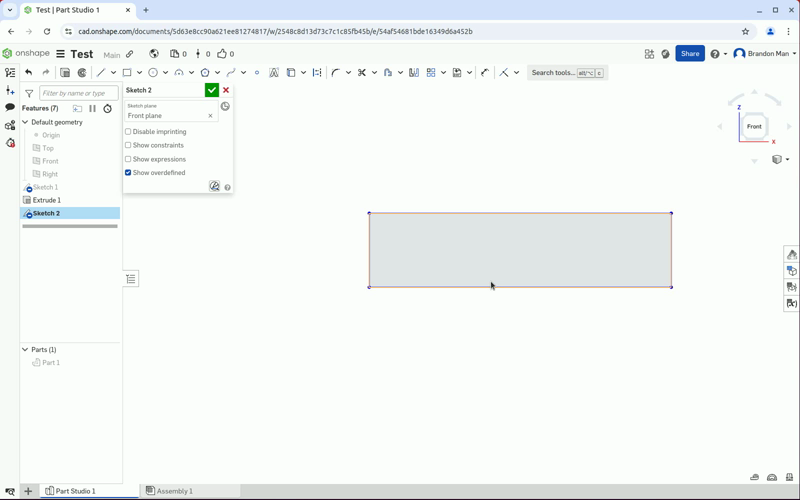
scroll(6)
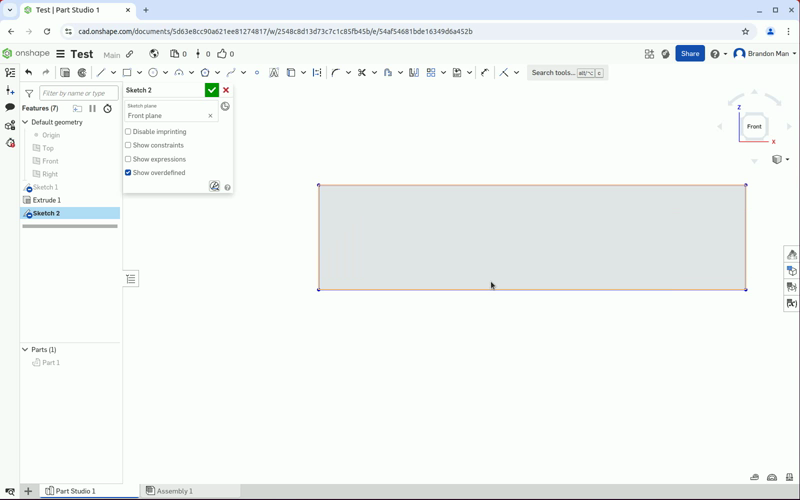
scroll(6)
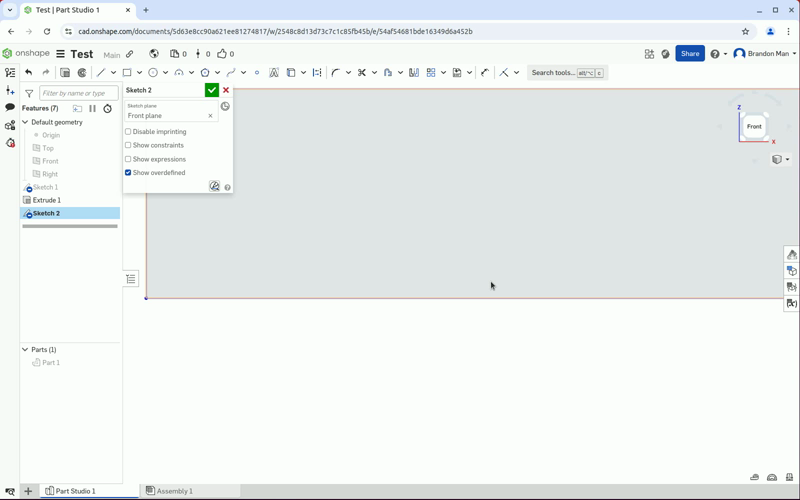
click(491, 281)
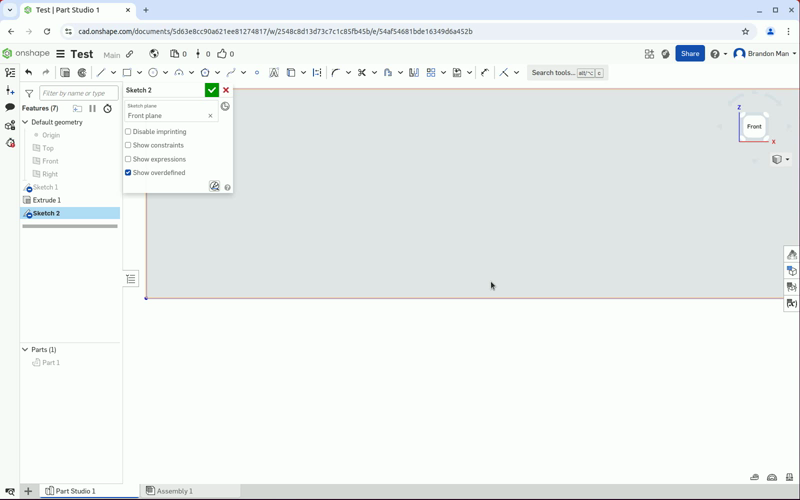
scroll(-6)
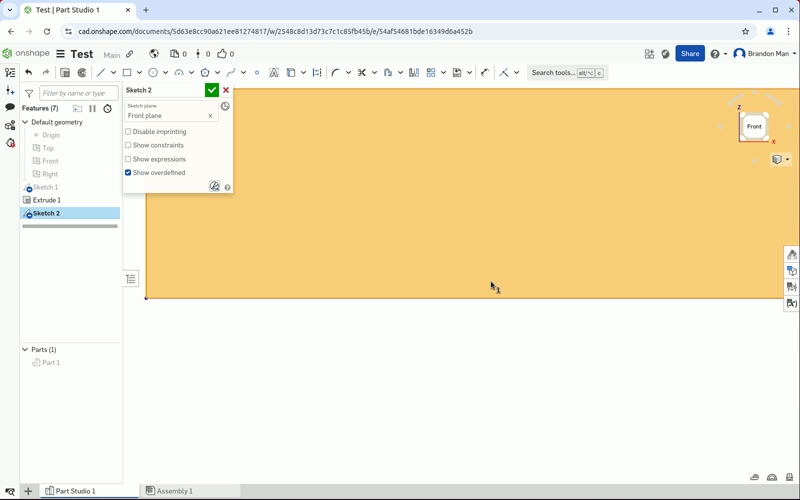
scroll(-6)
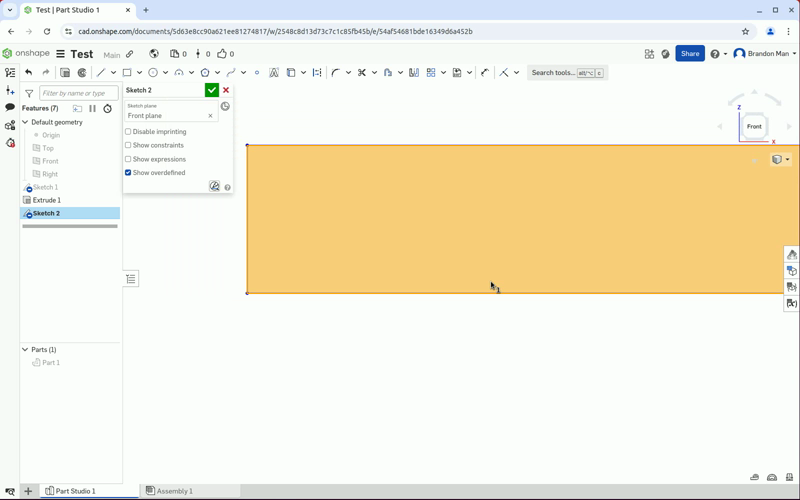
scroll(-6)
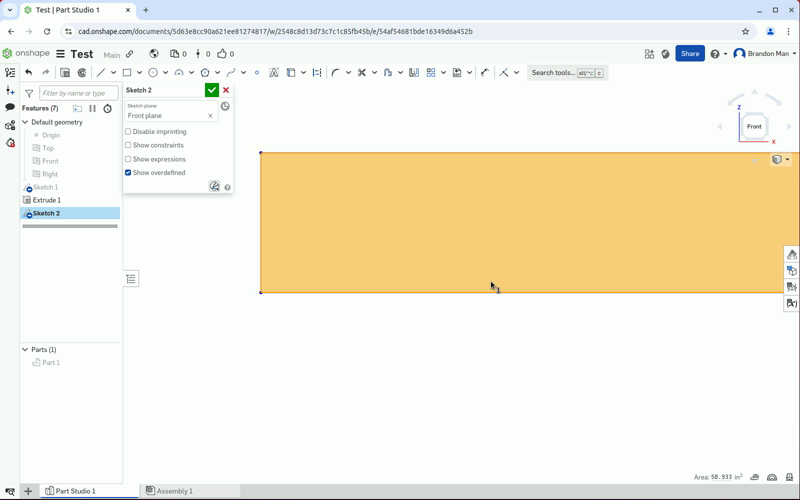
scroll(-6)
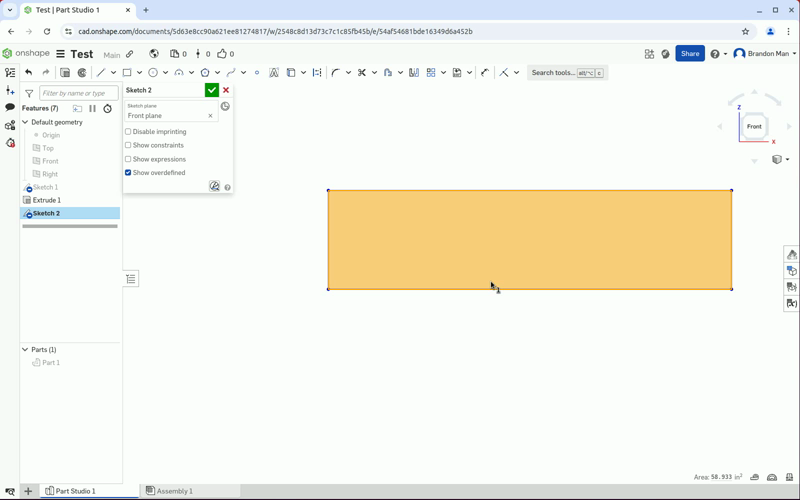
scroll(-6)
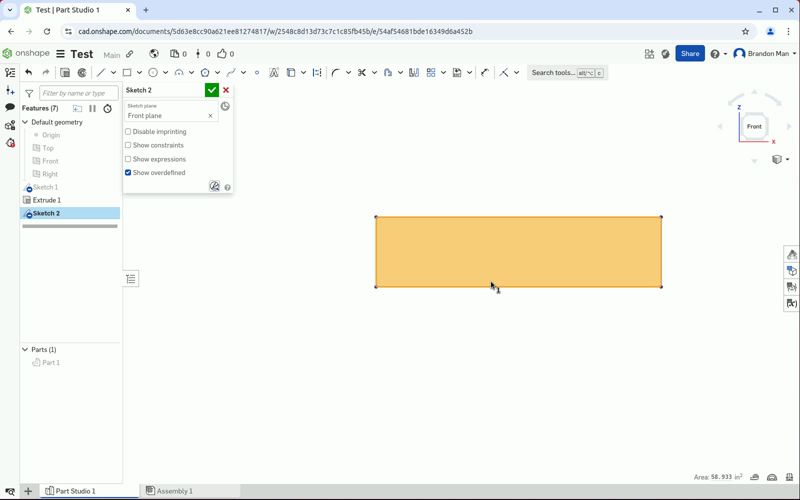
scroll(-6)
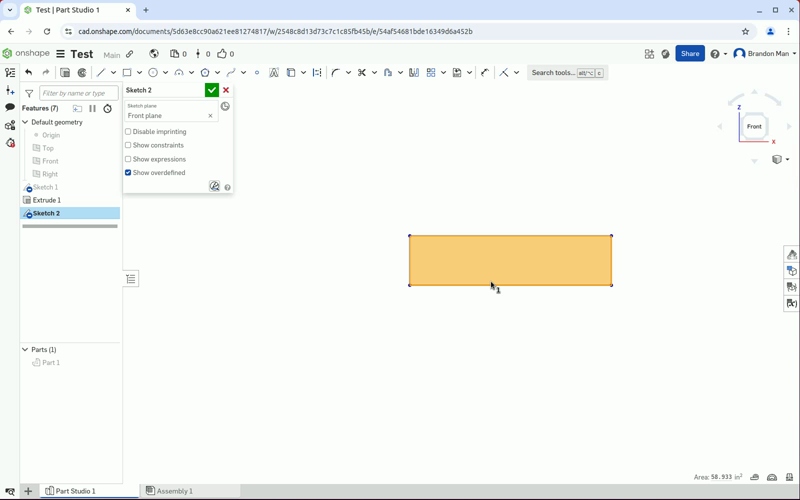
scroll(-6)
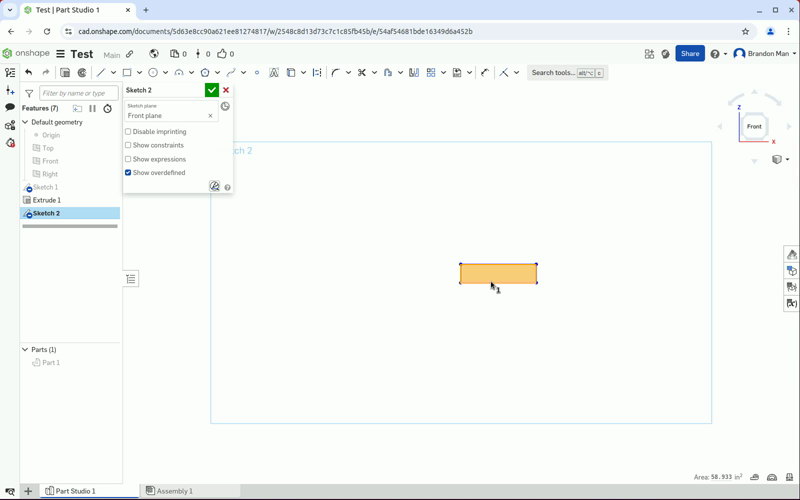
mouse_move(73, 352)
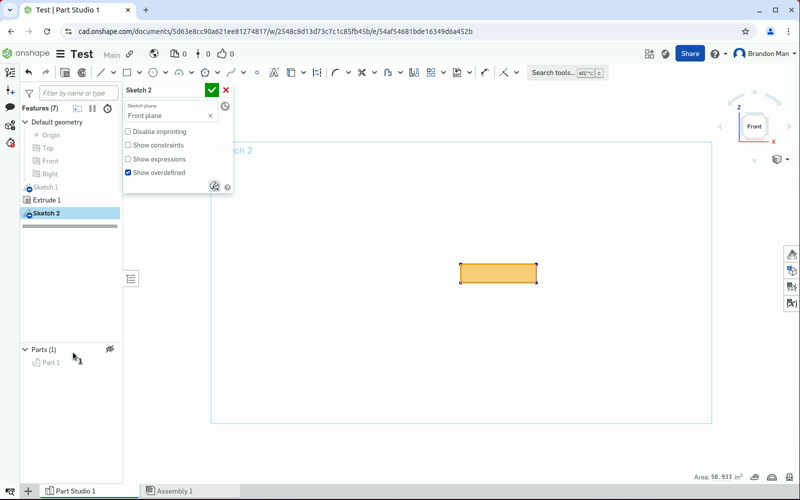
key(shift+y)
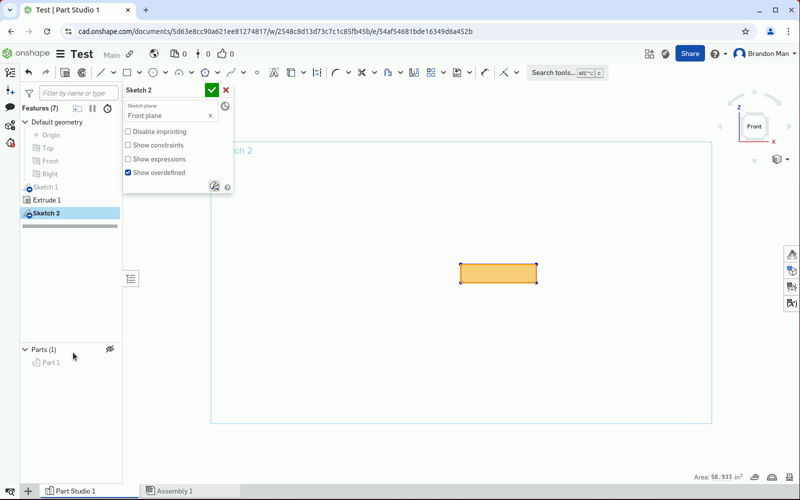
key(shift+e)
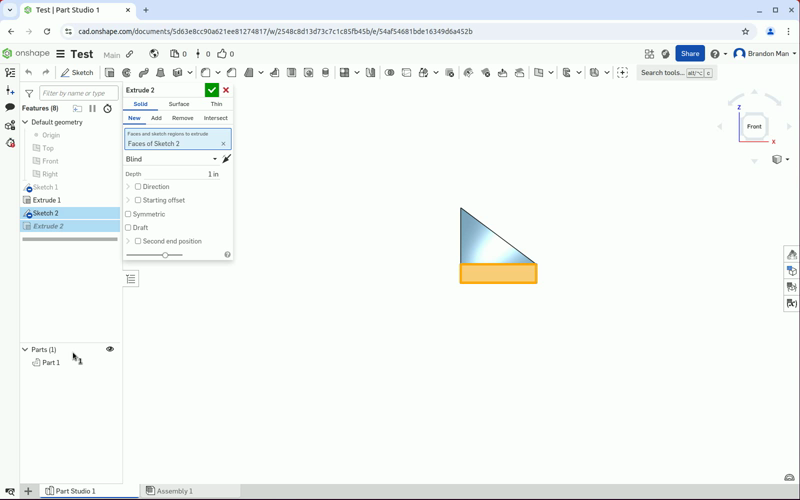
mouse_move(143, 106)
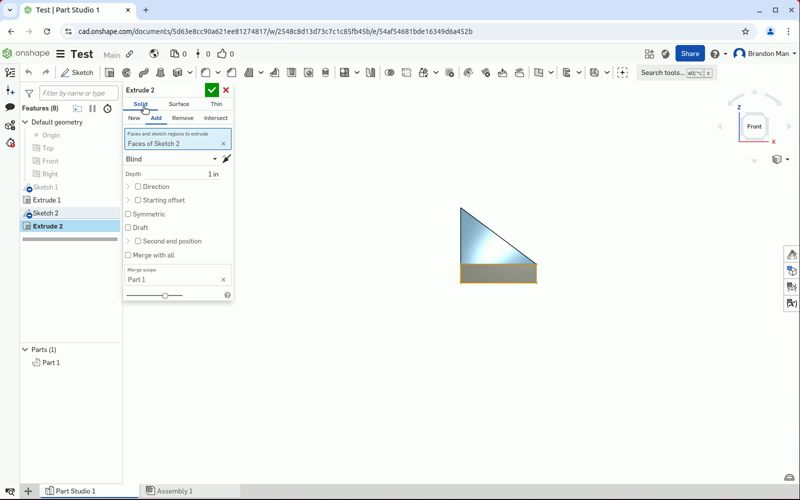
click(143, 106)
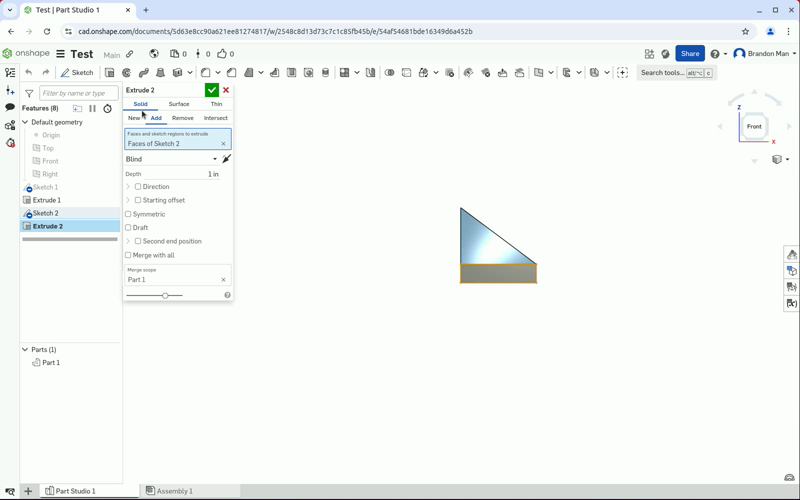
mouse_move(137, 120)
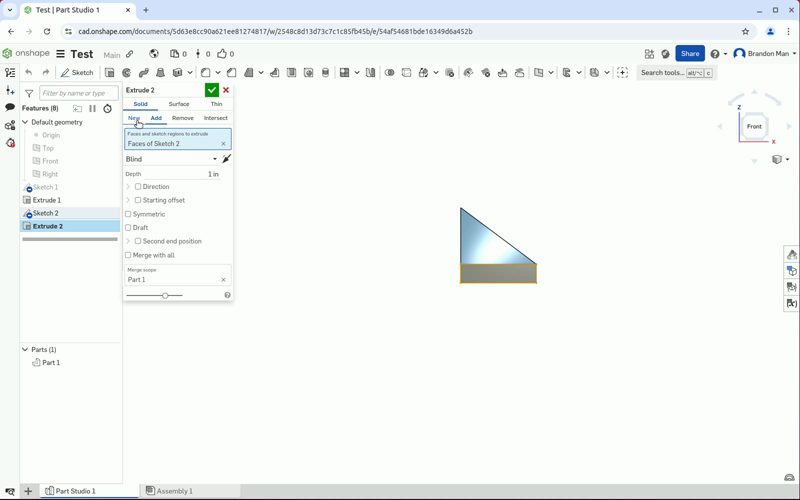
click(137, 120)
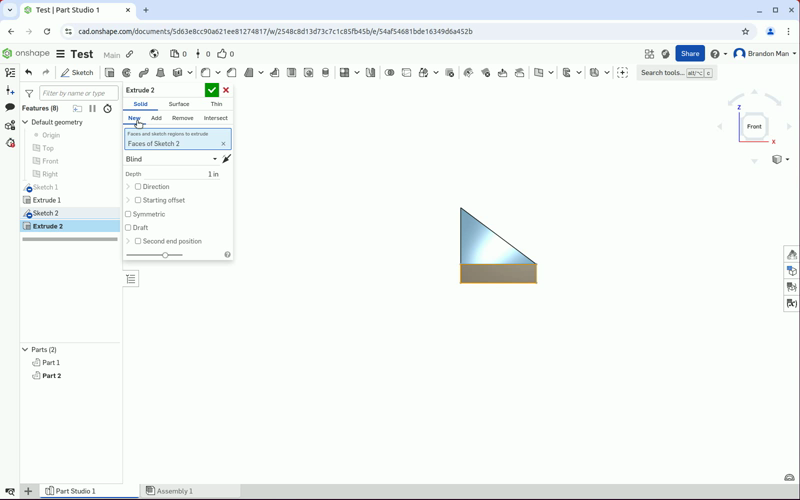
key(tab, 4)
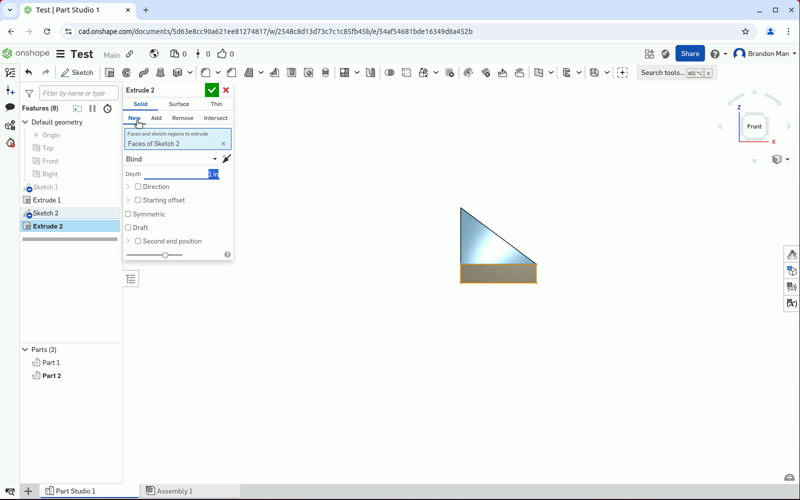
text(23.108)
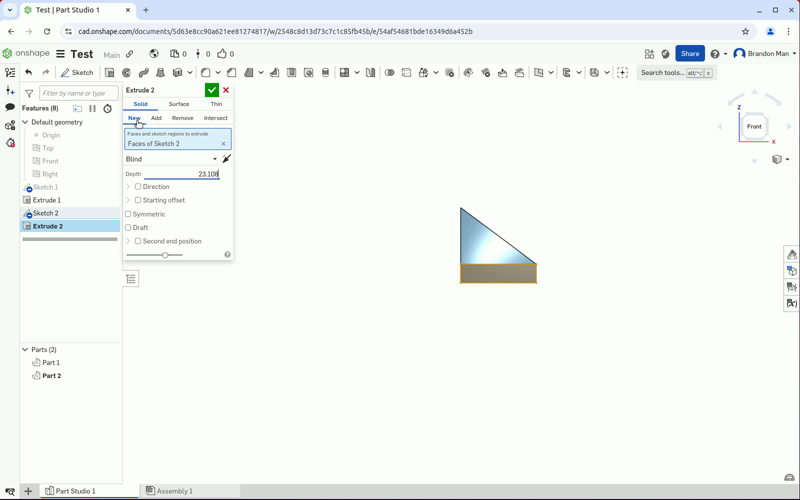
key(enter)
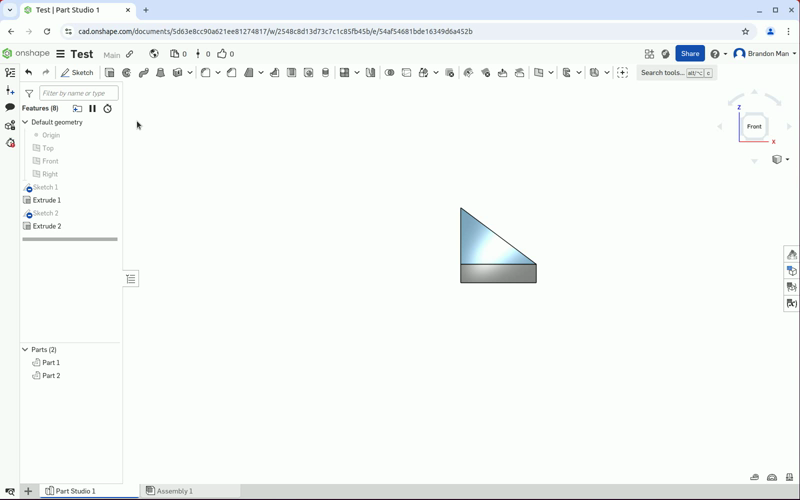
key(shift+h)
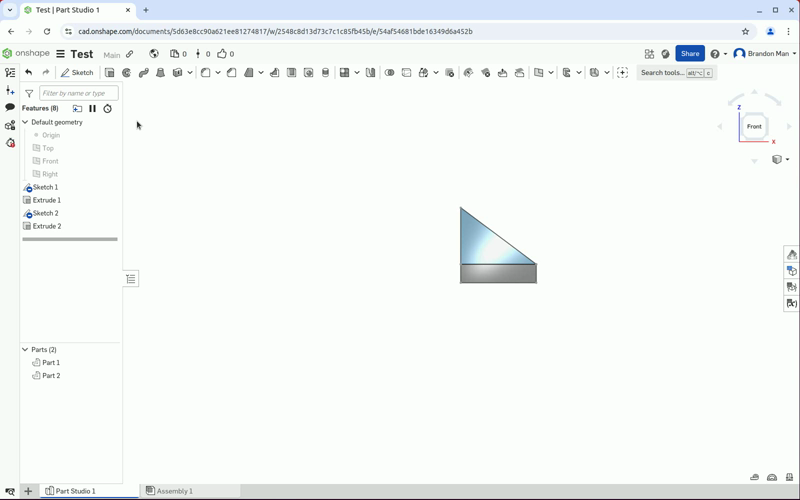
key(shift+h)
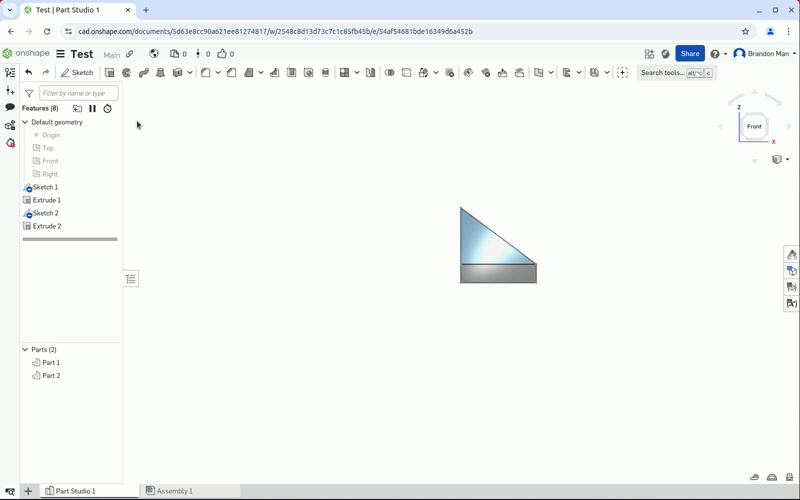
key(shift+7)
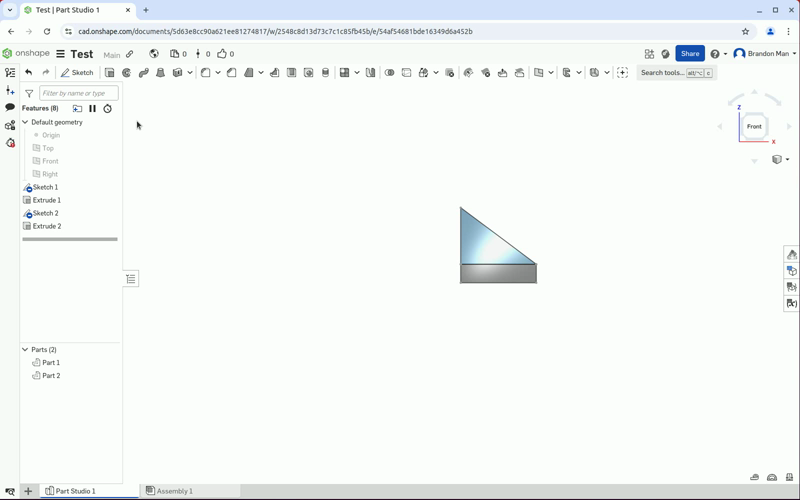
key(left, 2)
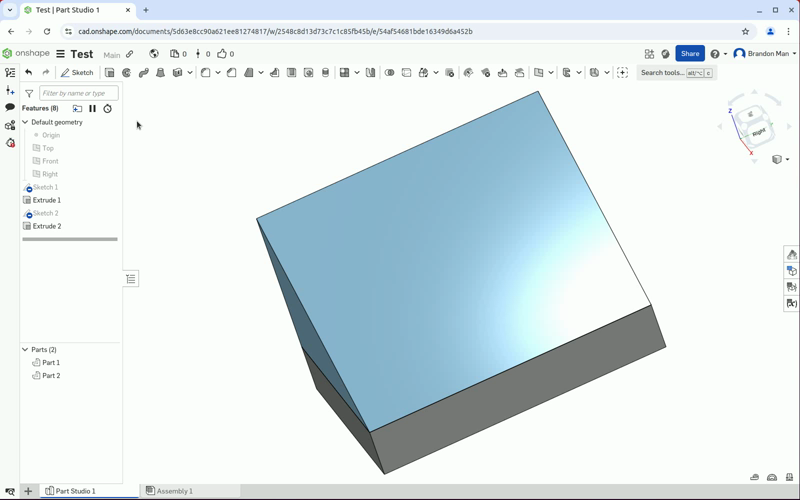
key(down, 2)
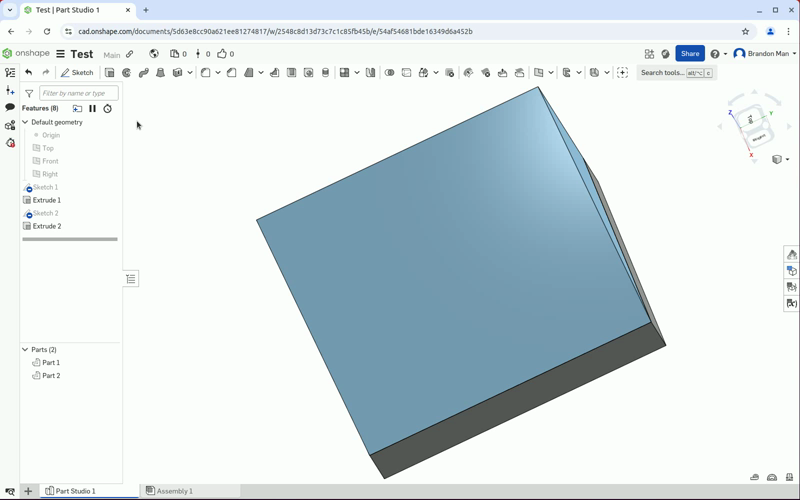
key(up, 2)
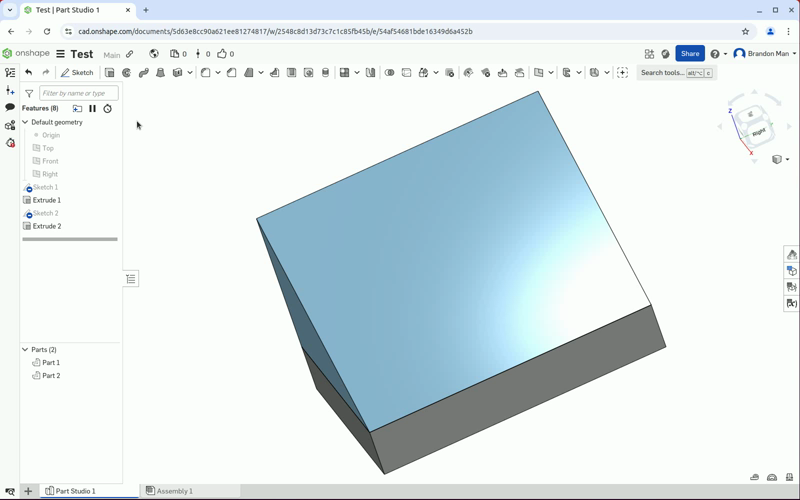
key(right, 2)
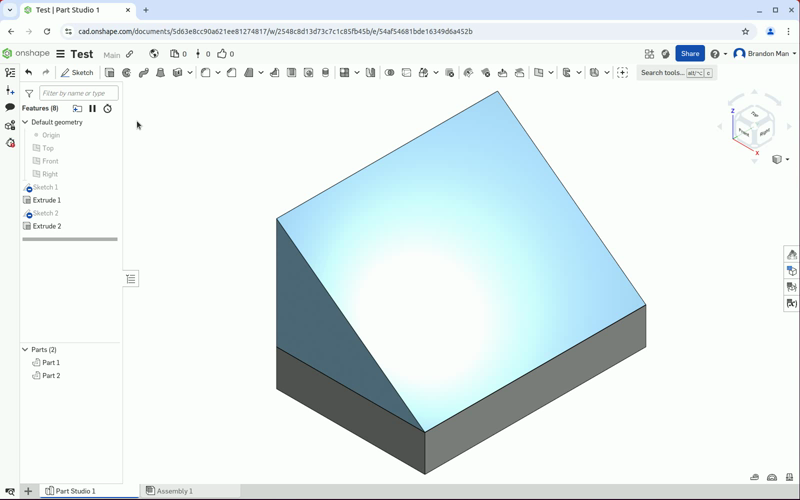
mouse_move(73, 189)
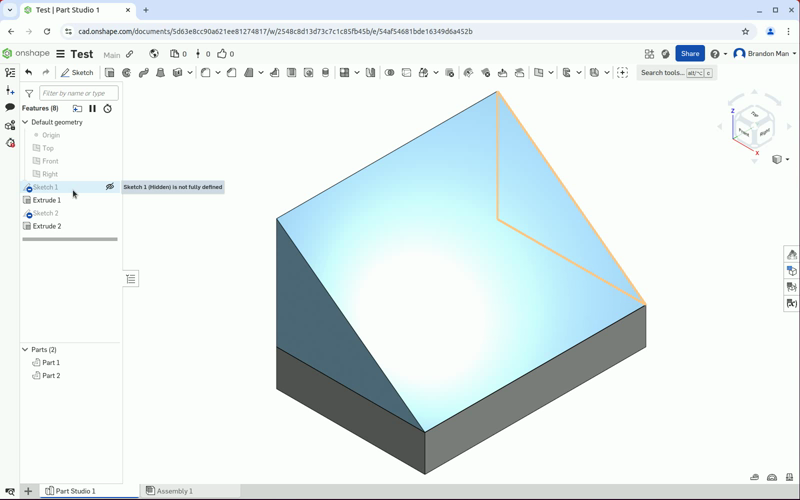
click(73, 189)